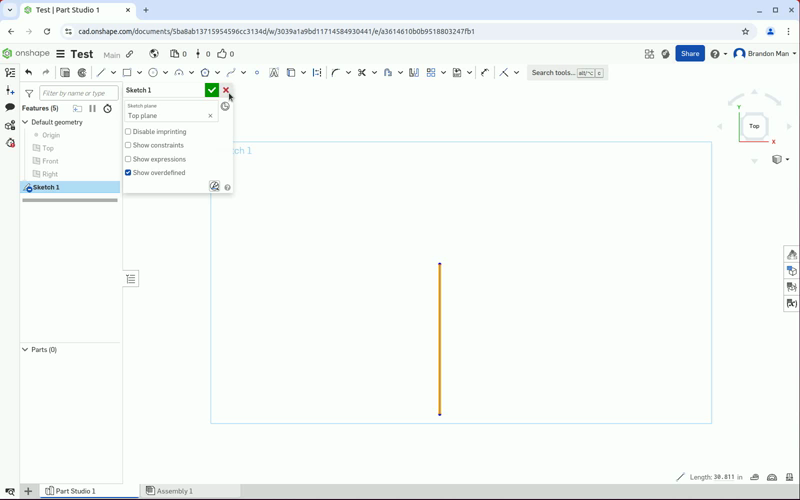
key(shift+h)
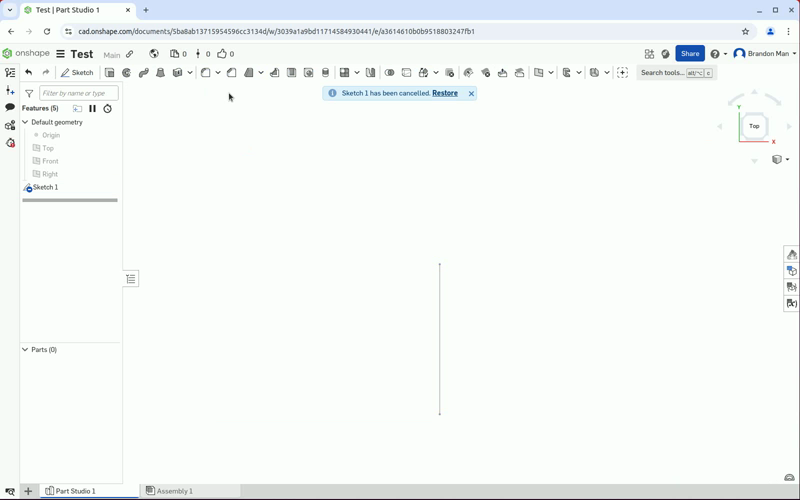
key(shift+s)
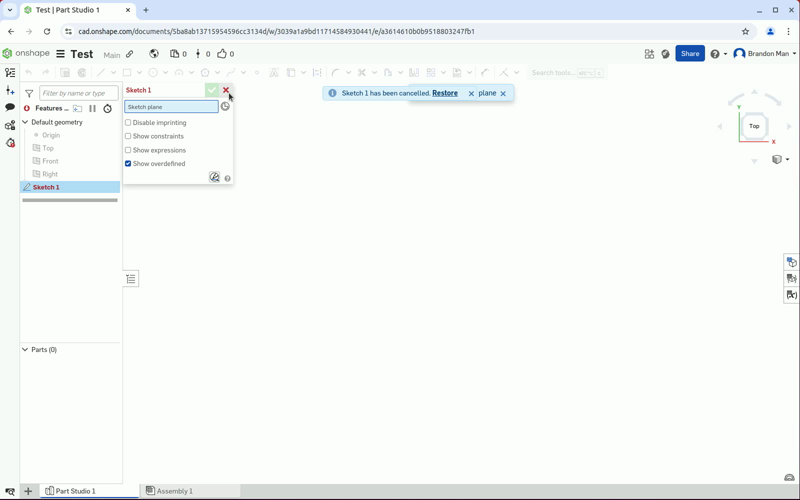
mouse_move(73, 150)
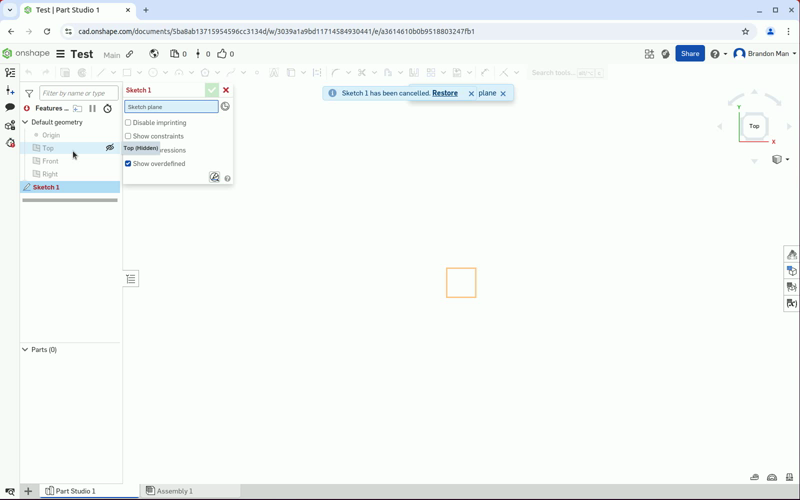
click(73, 150)
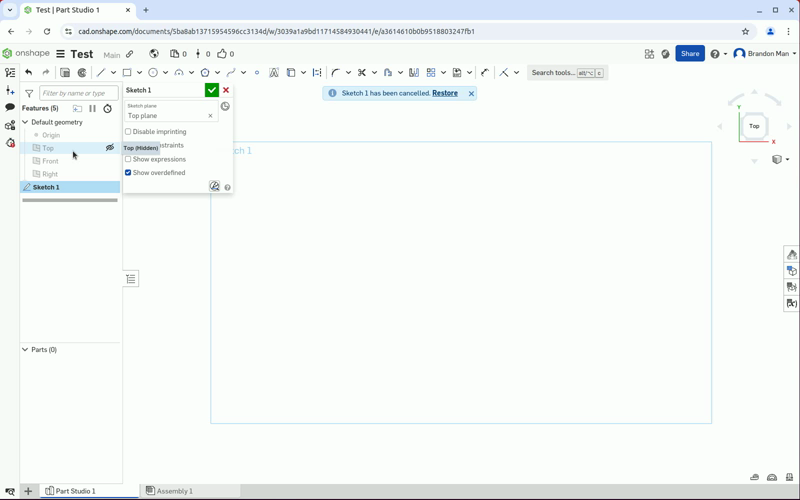
mouse_move(73, 352)
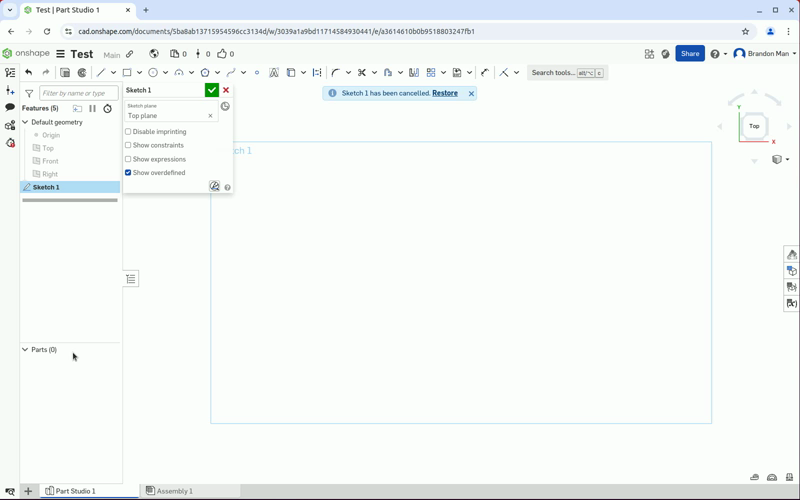
key(y)
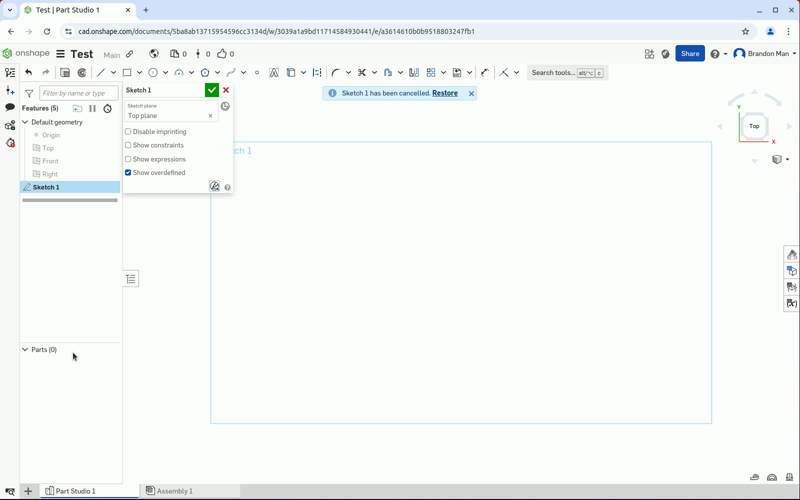
key(l)
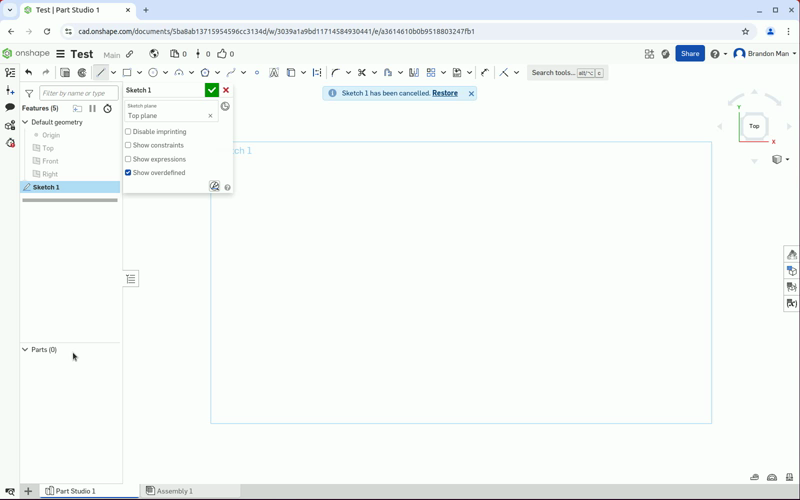
key_down(shift)
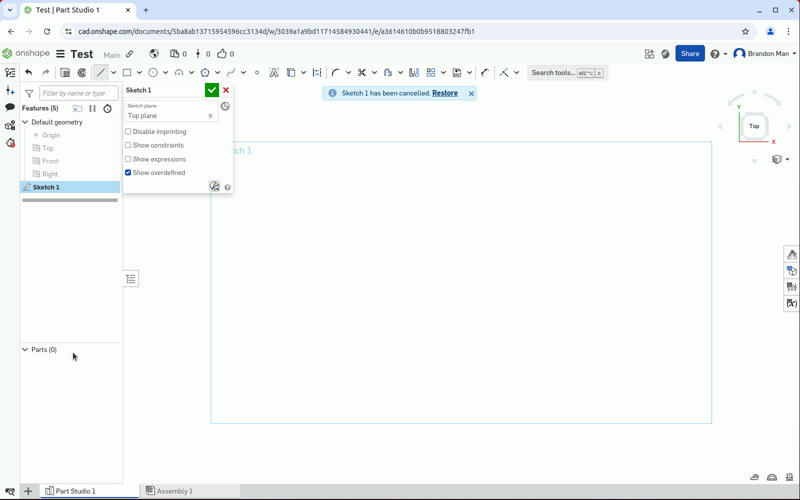
mouse_move(348, 345)
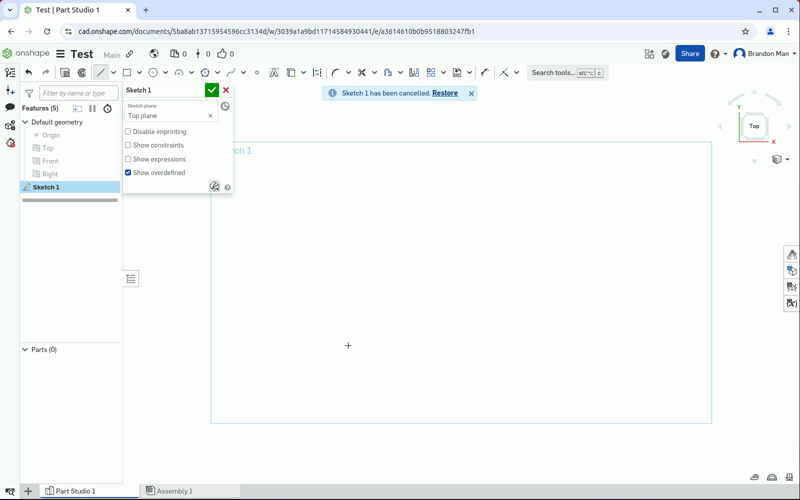
click(348, 345)
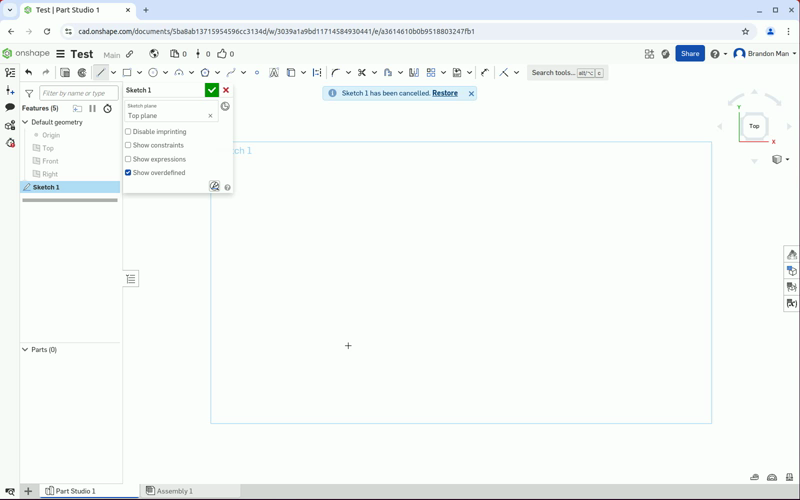
key_up(shift)
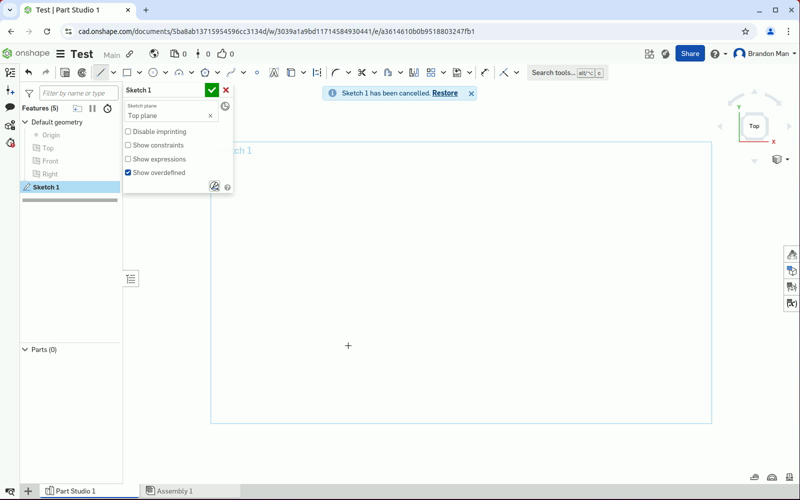
key_down(shift)
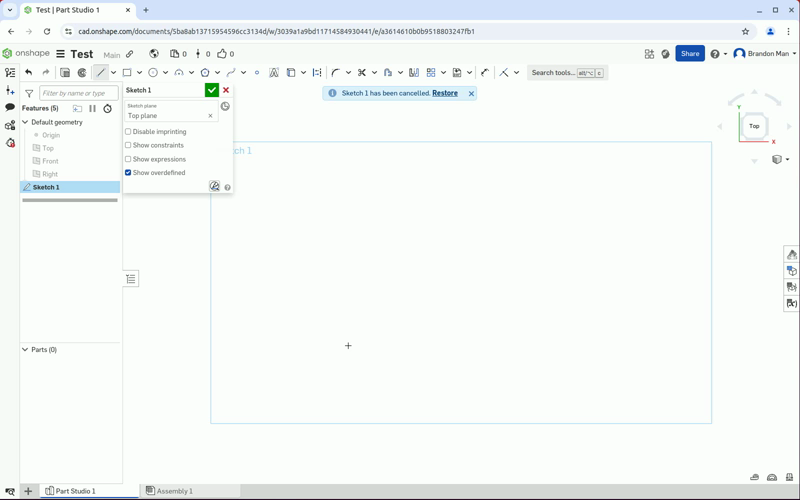
mouse_move(489, 345)
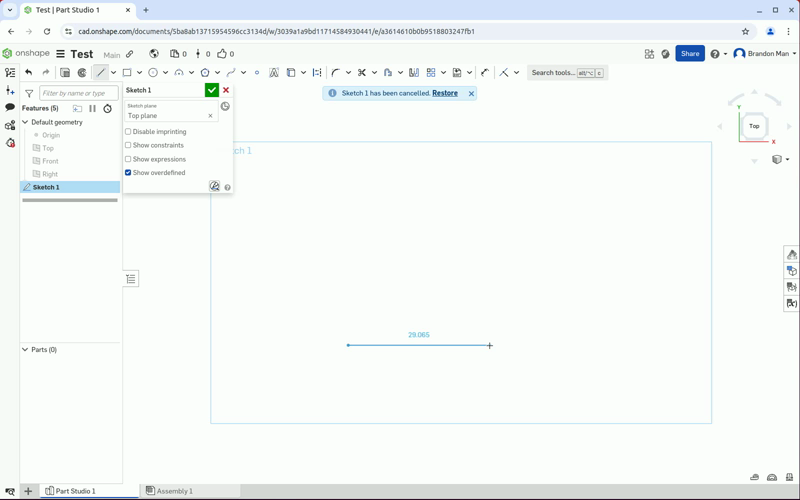
click(489, 345)
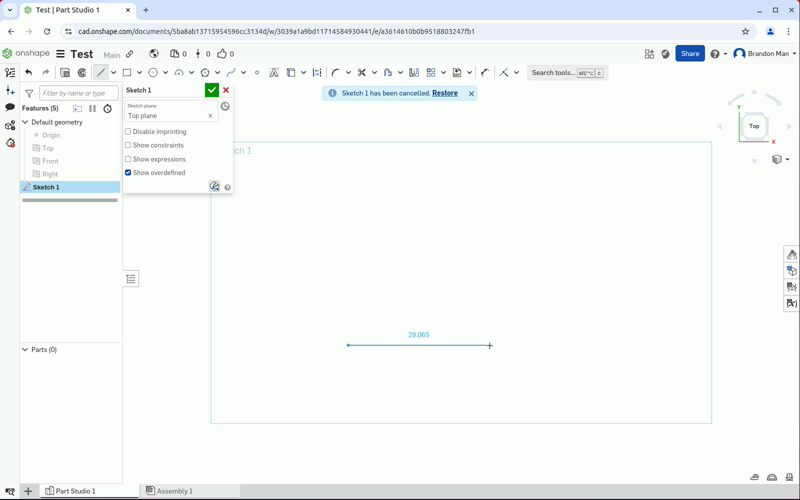
key_up(shift)
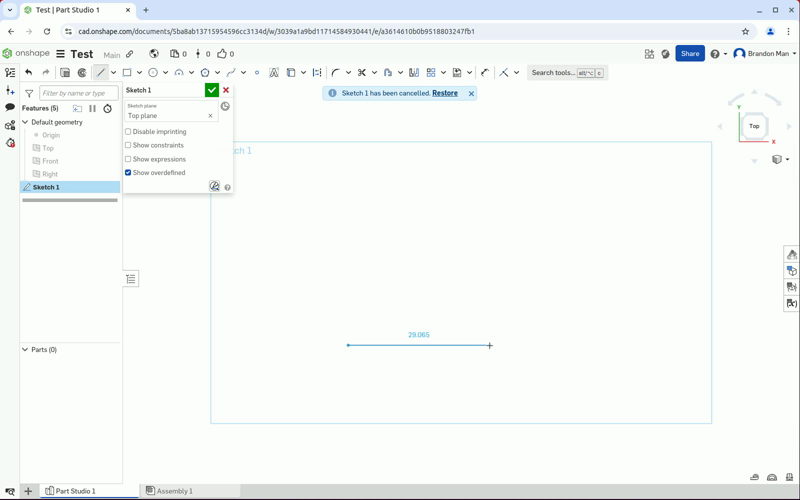
key_down(shift)
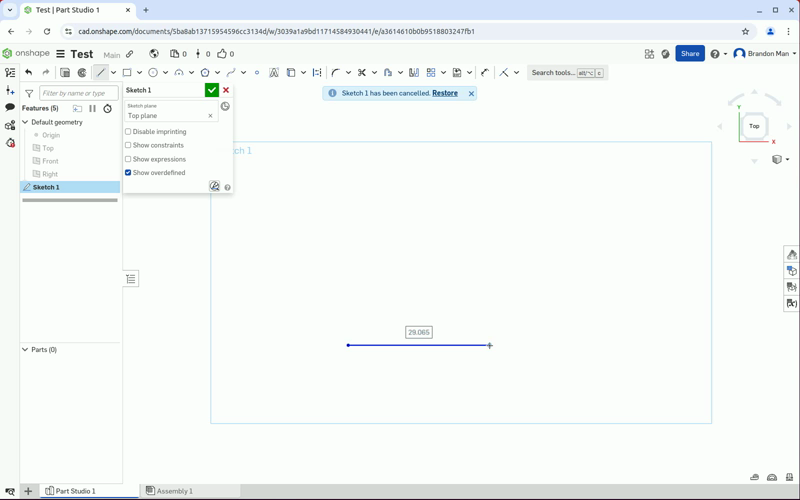
mouse_move(519, 345)
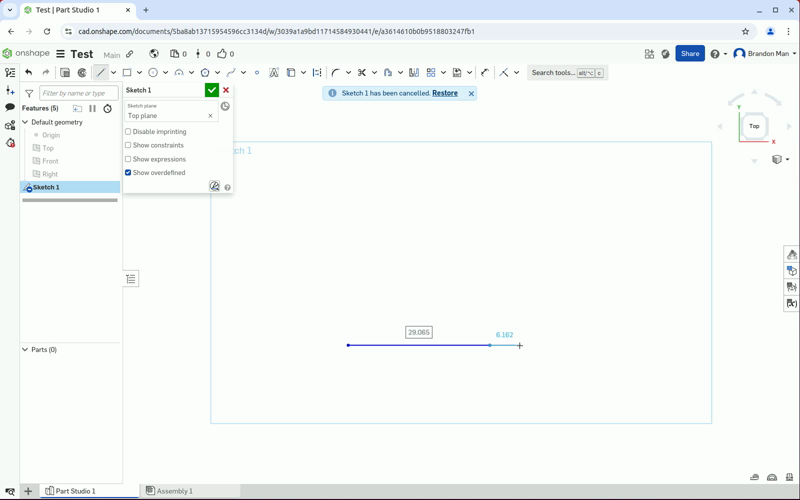
mouse_move(489, 295)
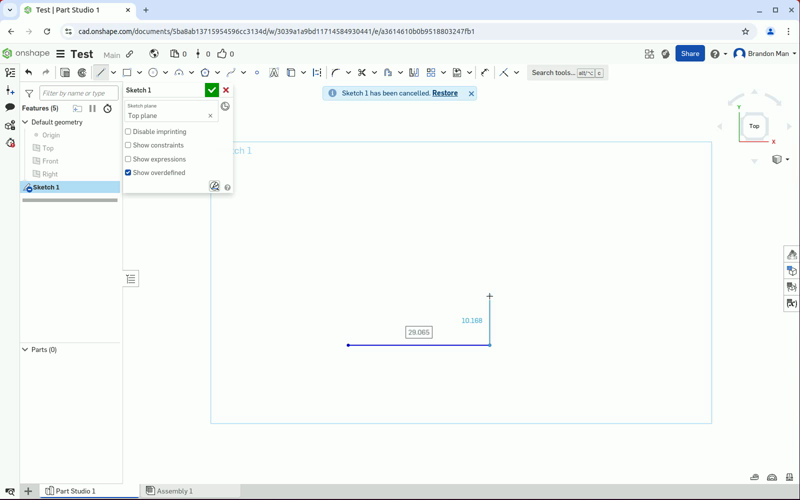
click(489, 295)
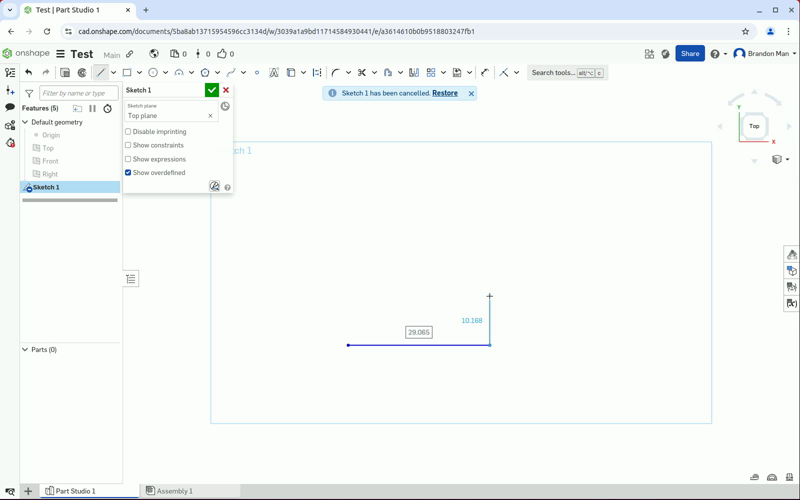
key_up(shift)
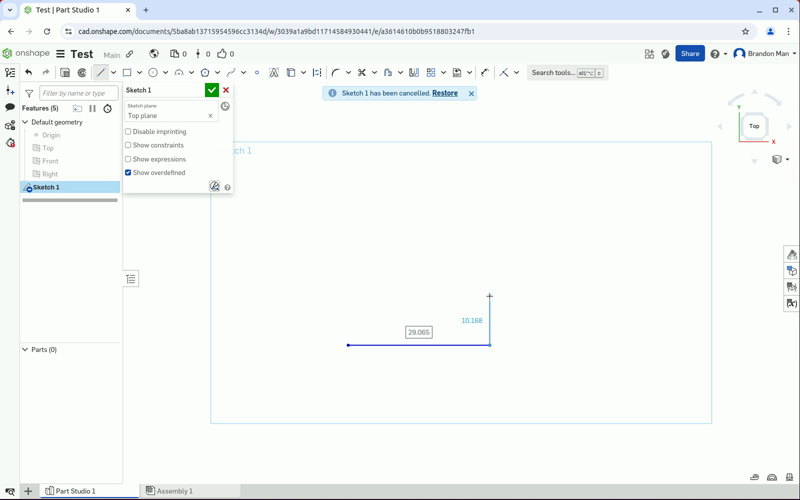
key_down(shift)
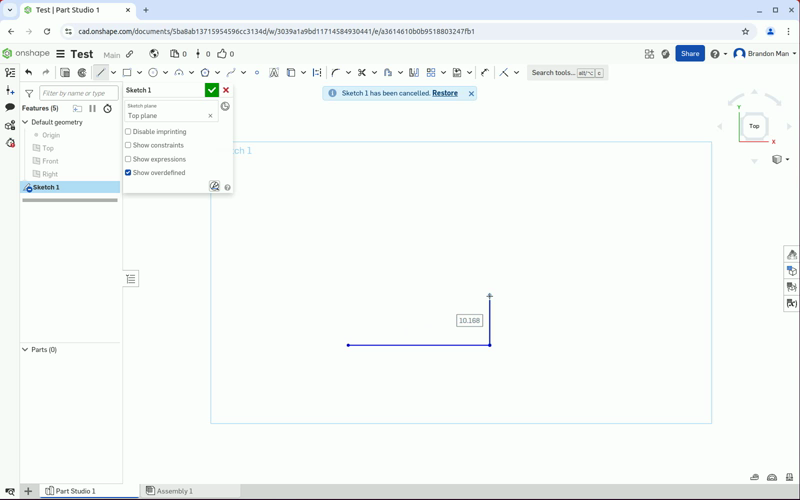
mouse_move(348, 295)
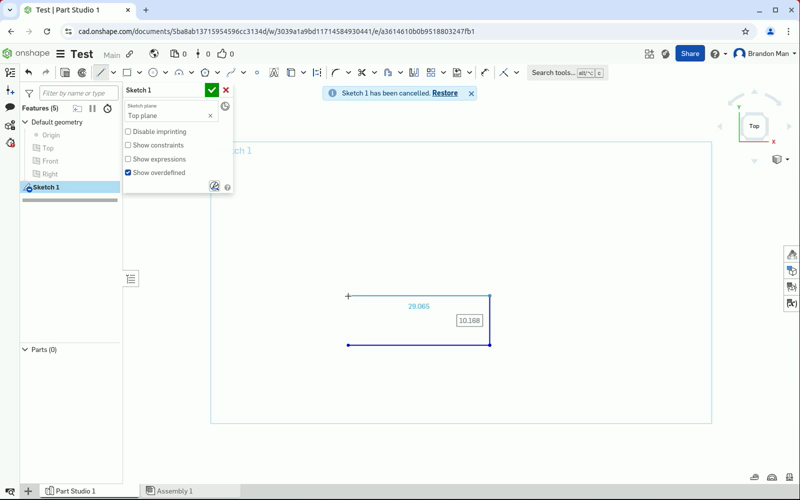
click(348, 295)
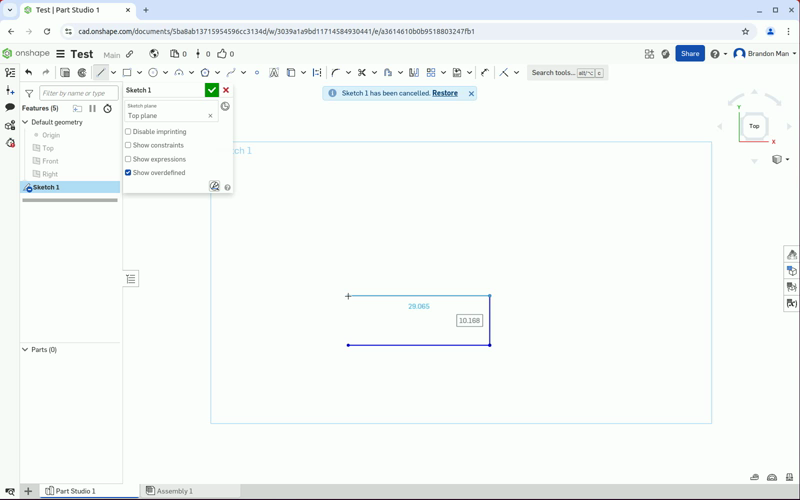
key_up(shift)
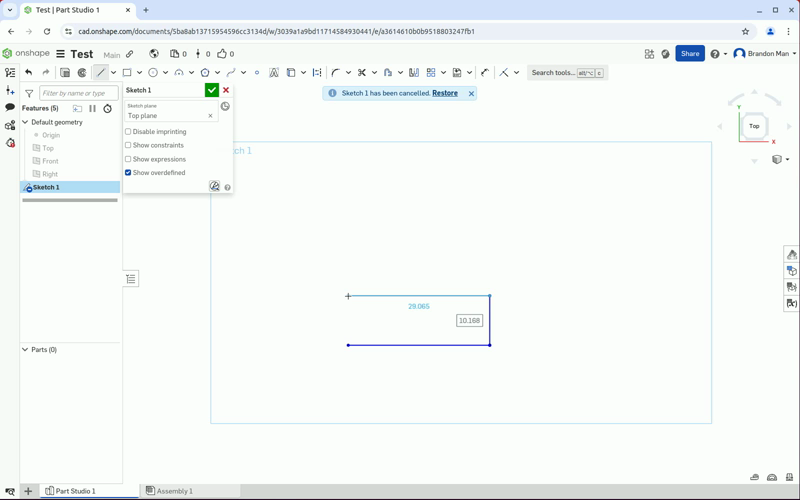
mouse_move(378, 295)
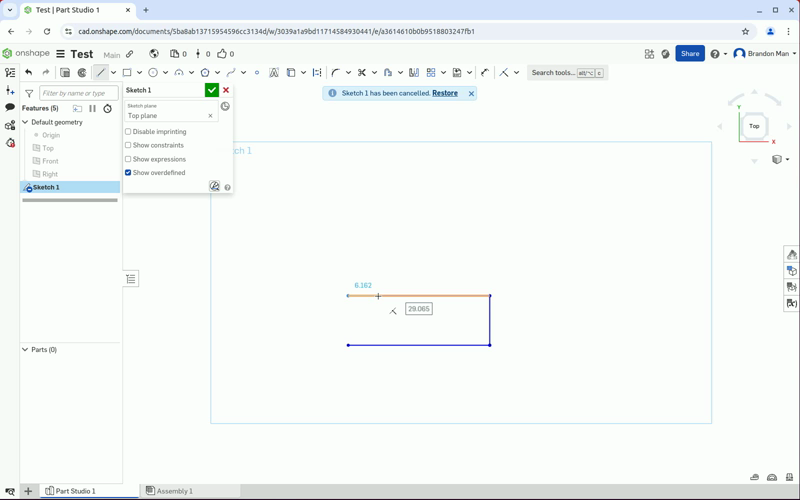
key_down(shift)
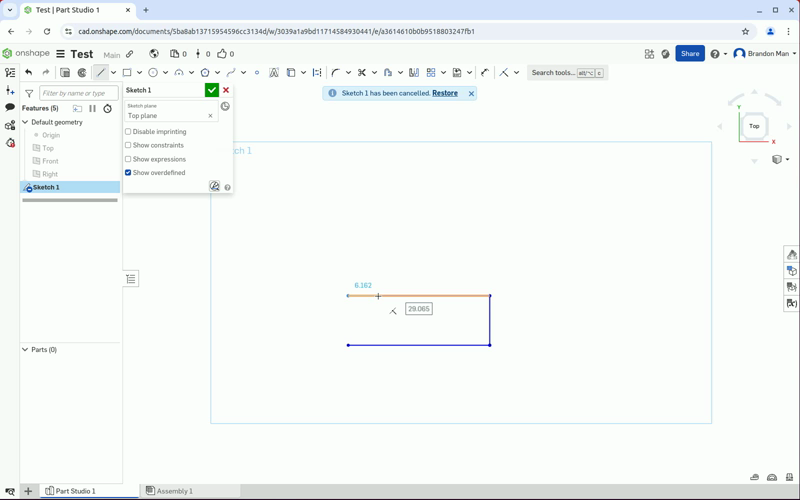
mouse_move(348, 345)
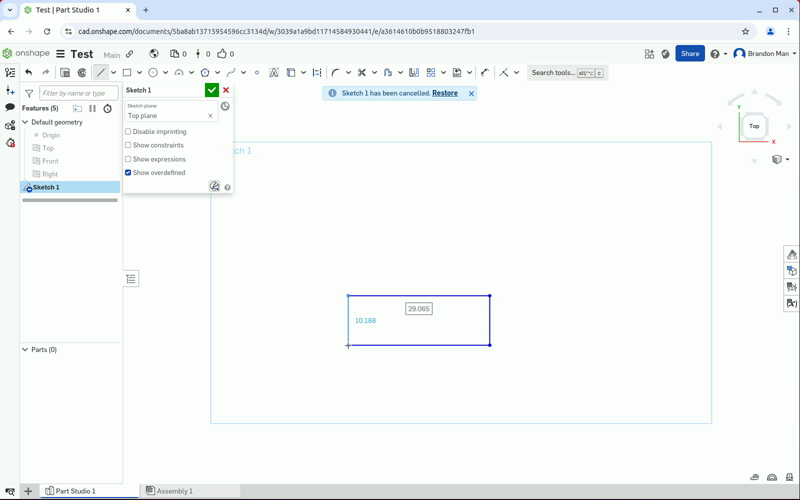
key_up(shift)
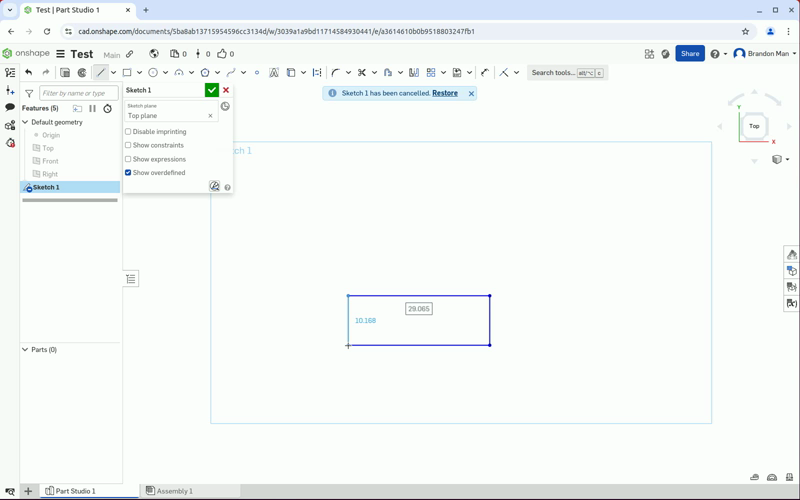
click(348, 345)
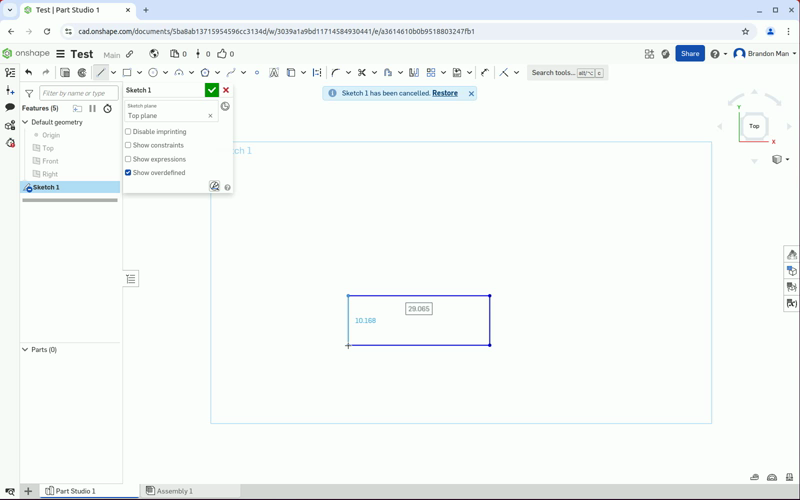
key(esc)
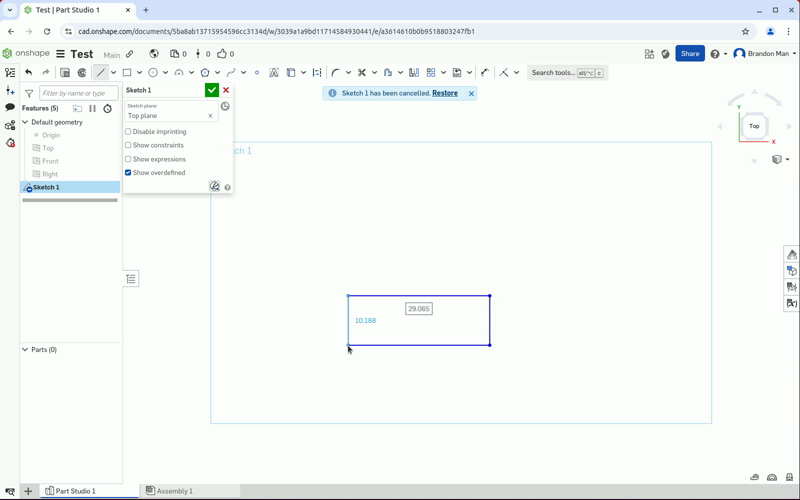
mouse_move(423, 333)
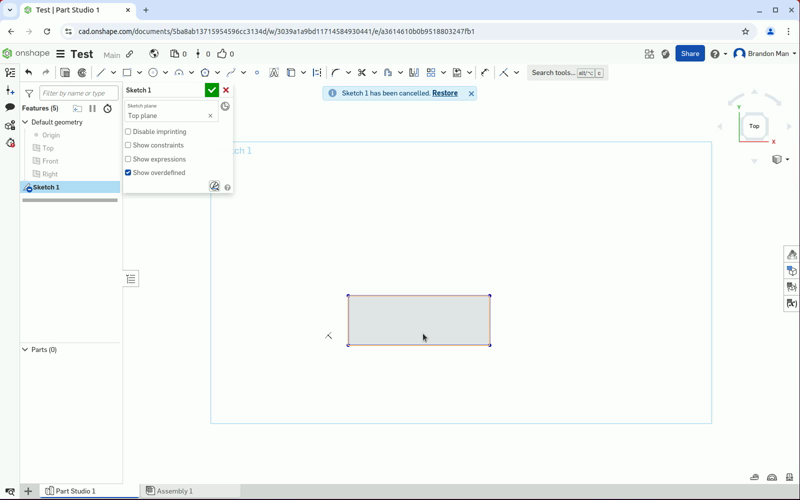
click(423, 333)
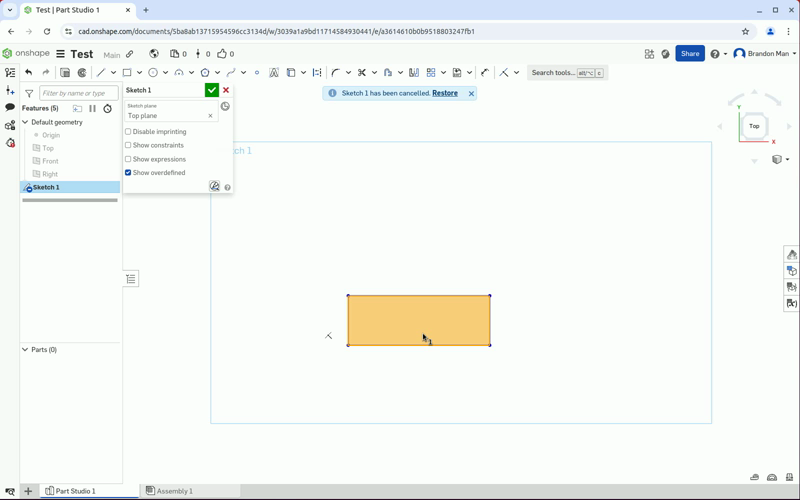
mouse_move(73, 352)
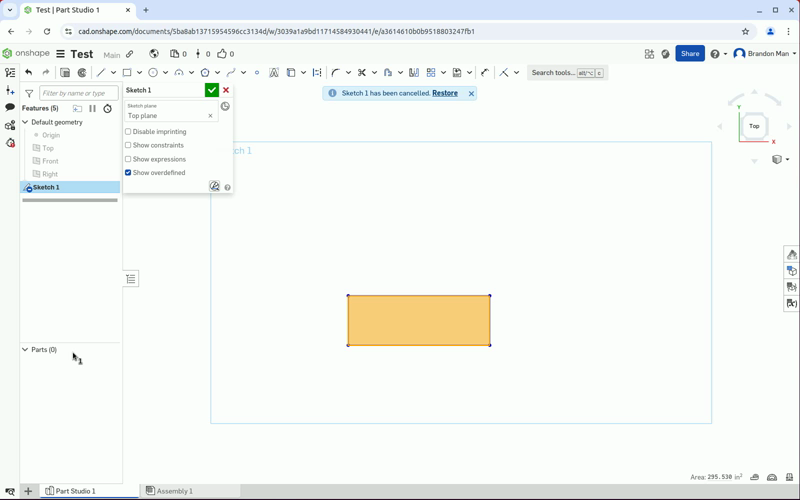
key(shift+y)
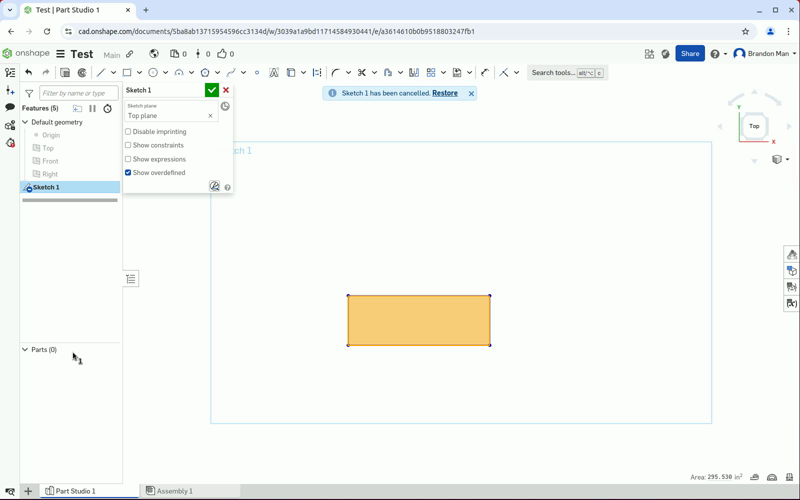
key(shift+e)
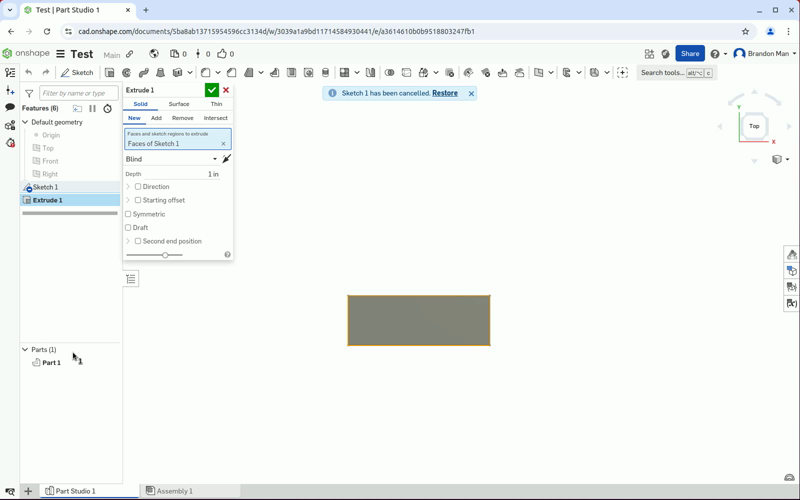
mouse_move(143, 106)
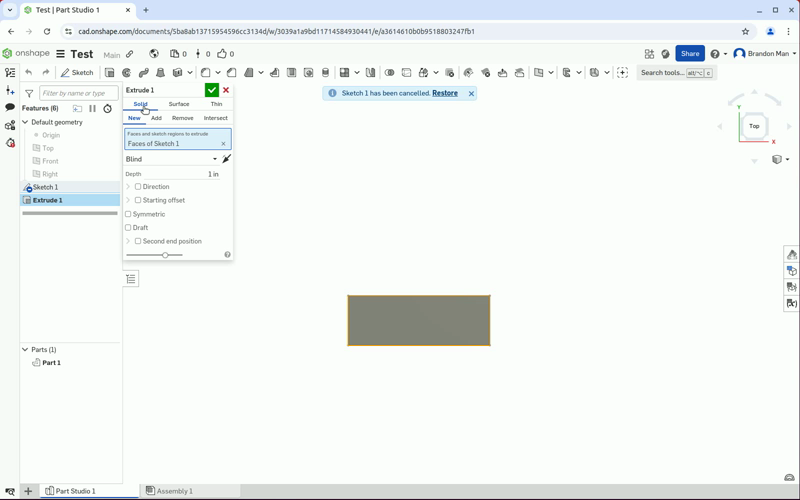
click(143, 106)
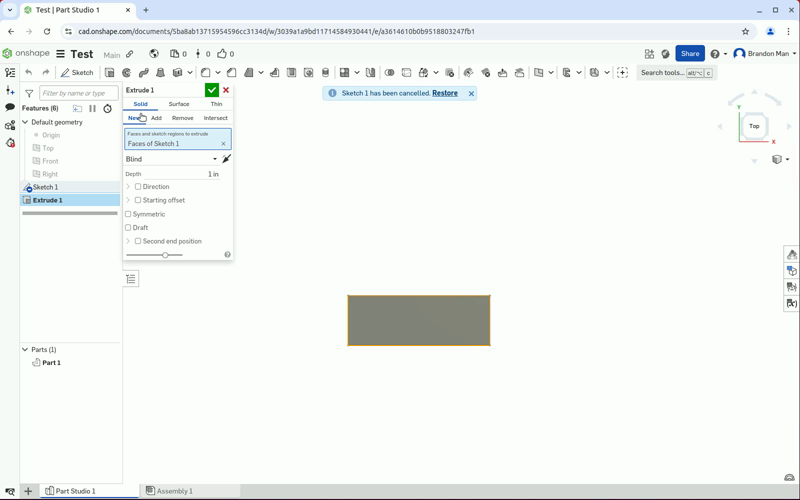
mouse_move(137, 120)
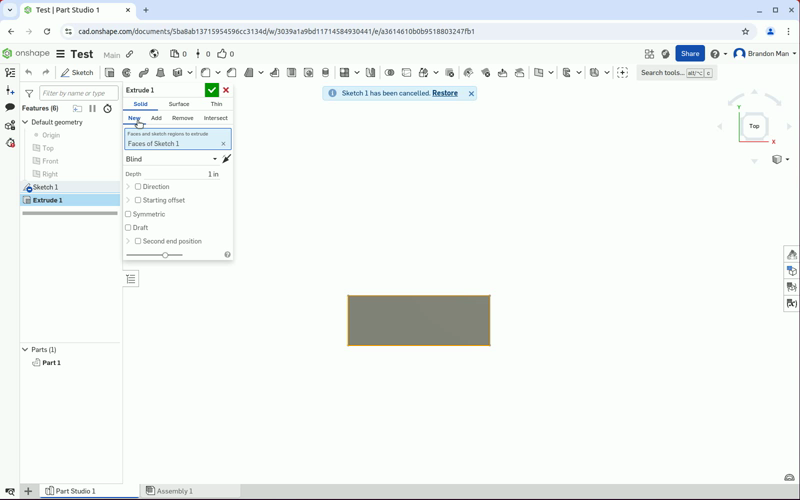
click(137, 120)
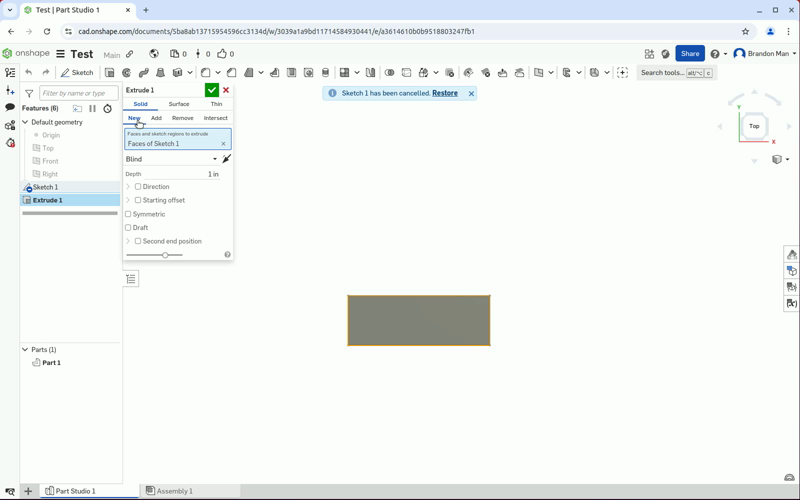
key(tab, 4)
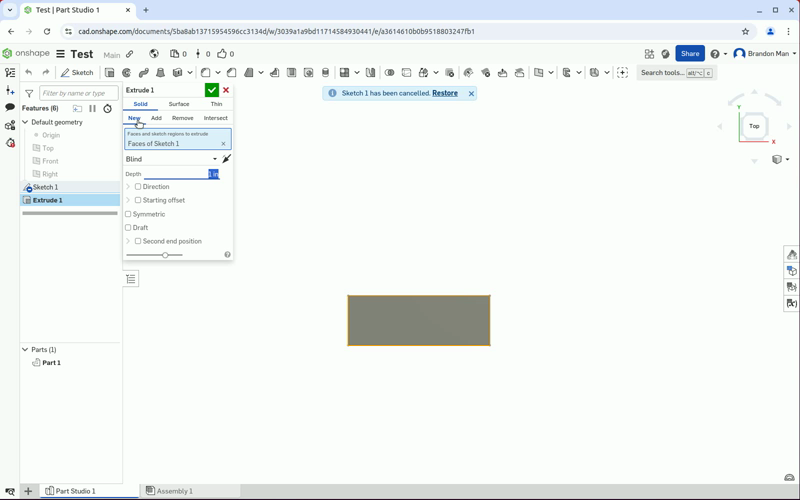
text(1.444)
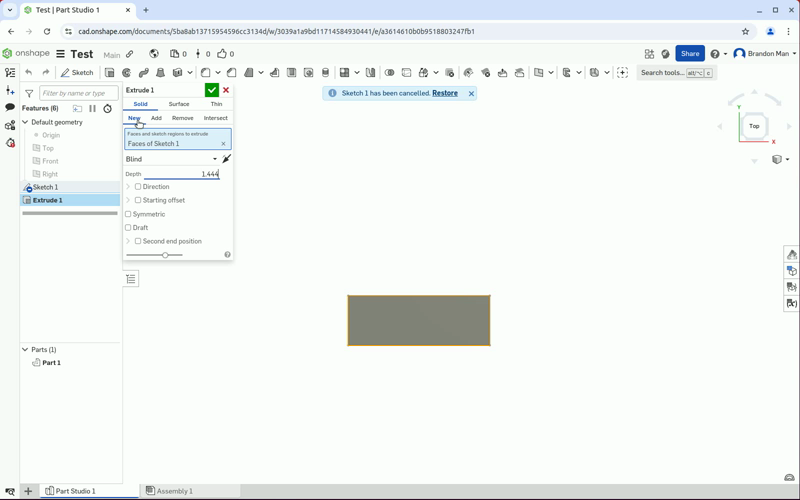
key(enter)
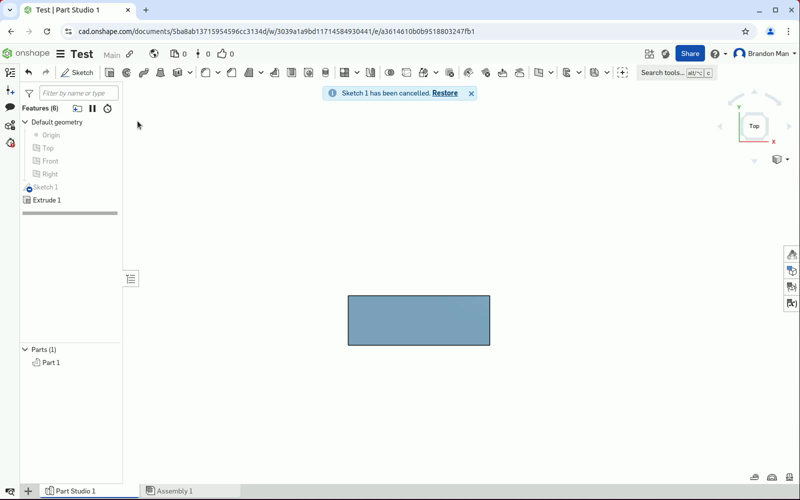
key(shift+h)
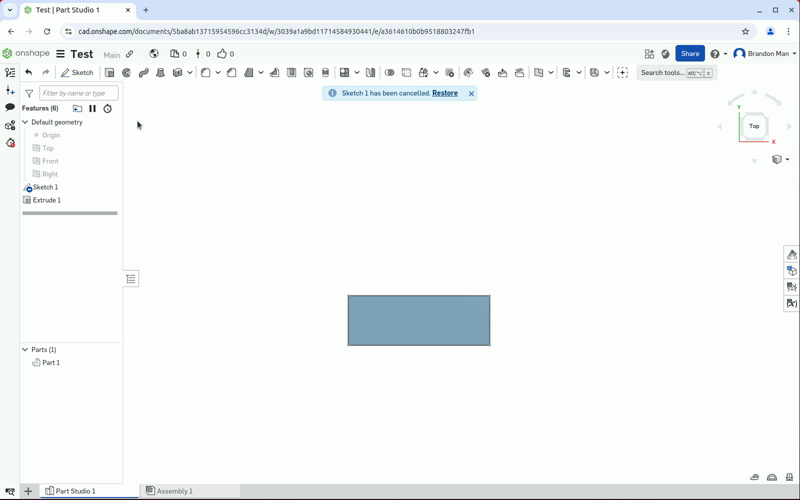
key(shift+h)
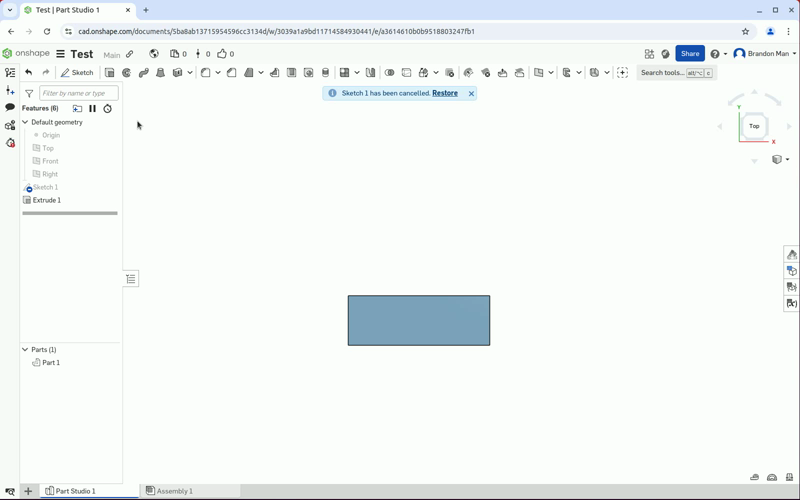
mouse_move(73, 189)
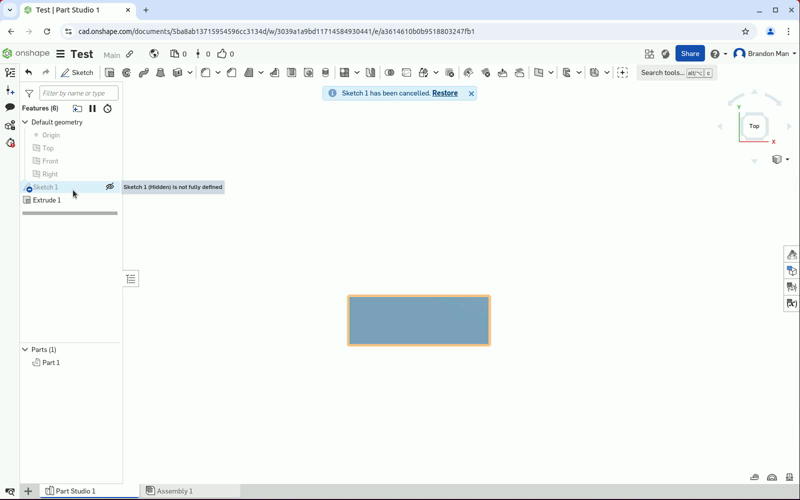
click(73, 189)
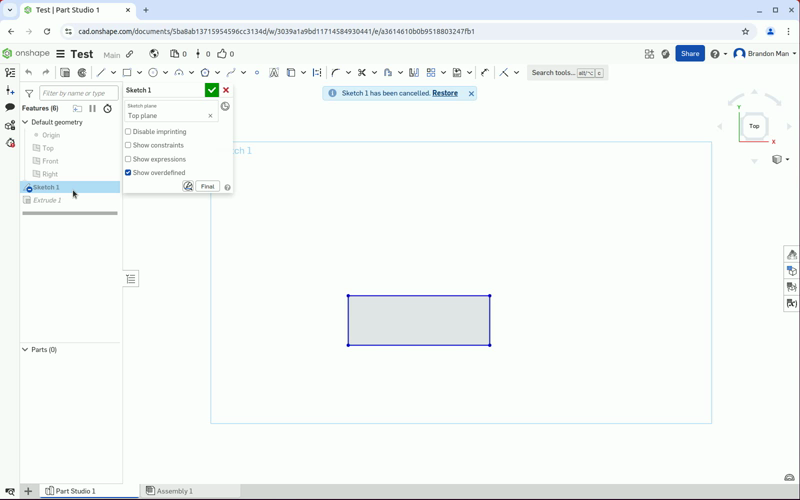
mouse_move(229, 92)
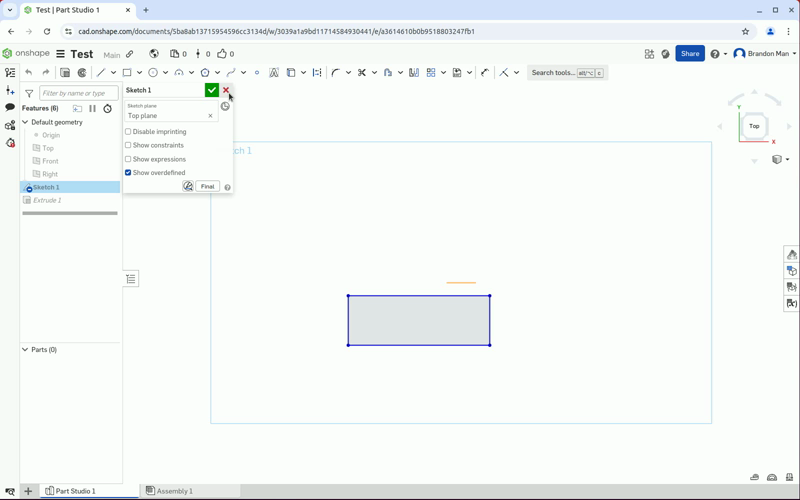
click(229, 92)
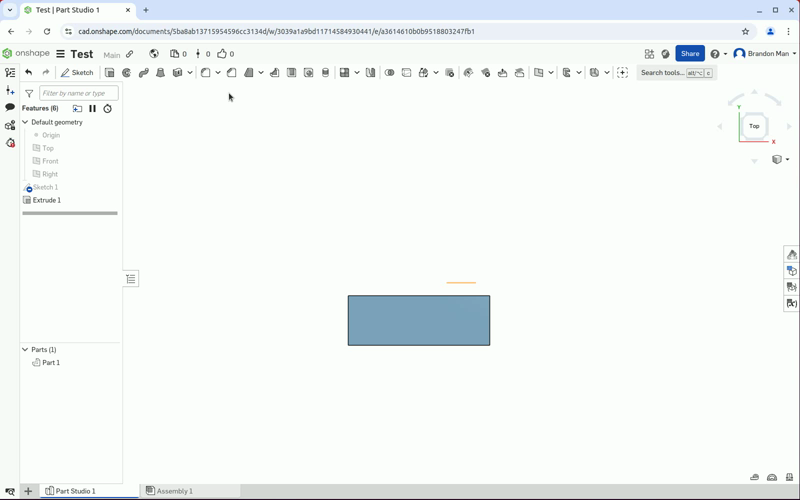
mouse_move(541, 75)
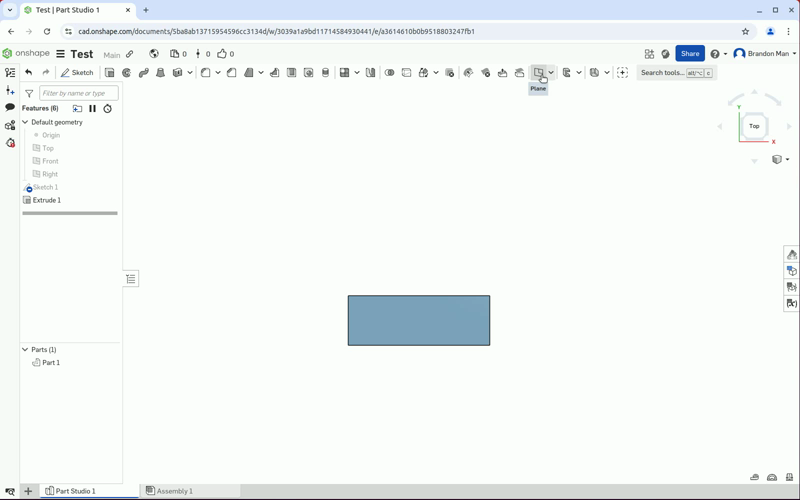
click(541, 75)
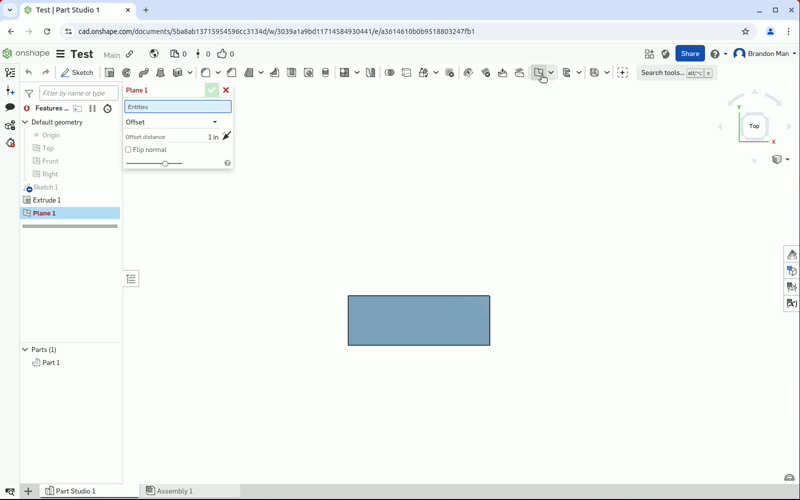
mouse_move(73, 150)
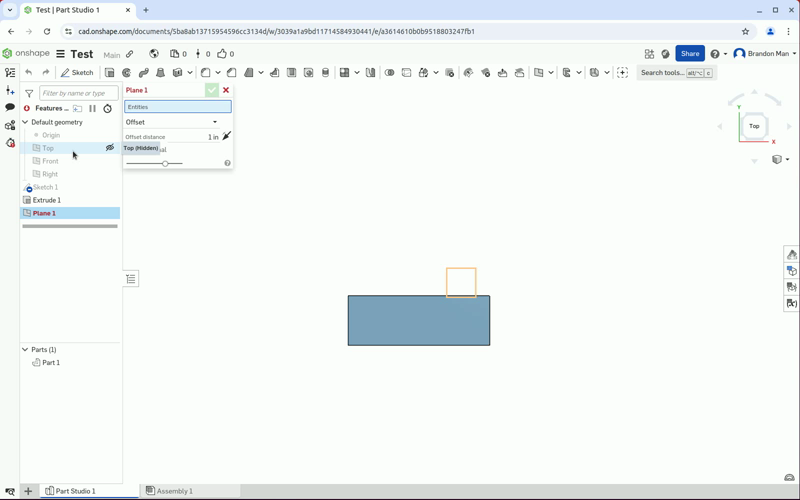
click(73, 150)
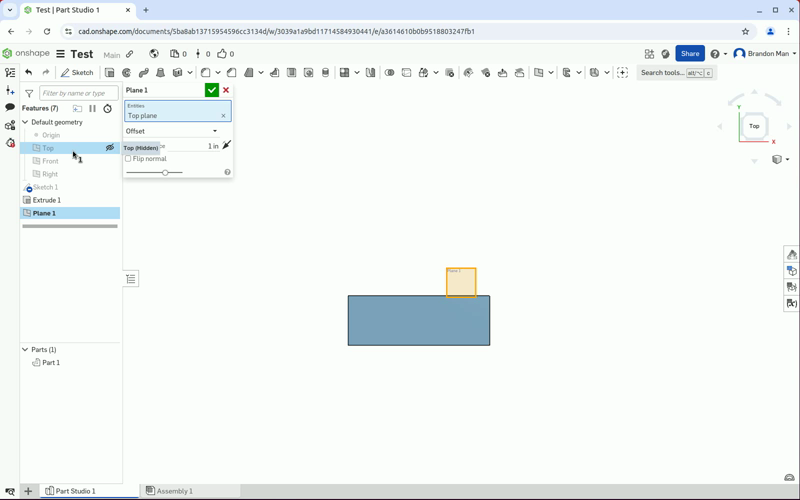
key(tab, 2)
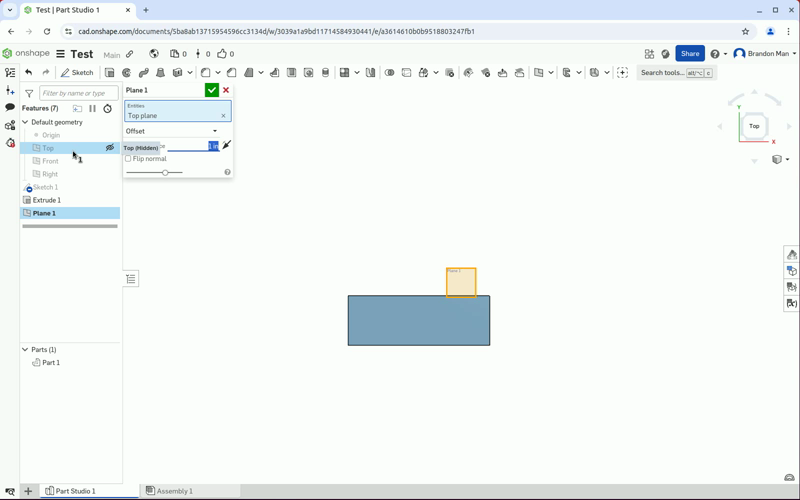
text(1.448)
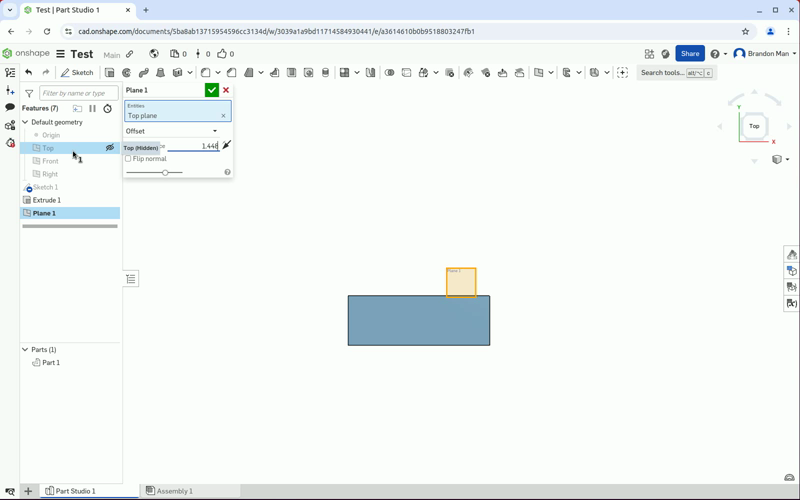
key(enter, 2)
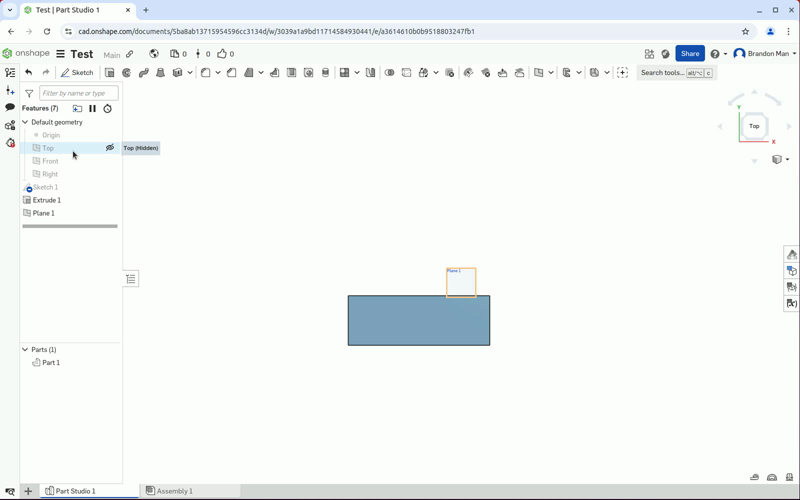
key(shift+s)
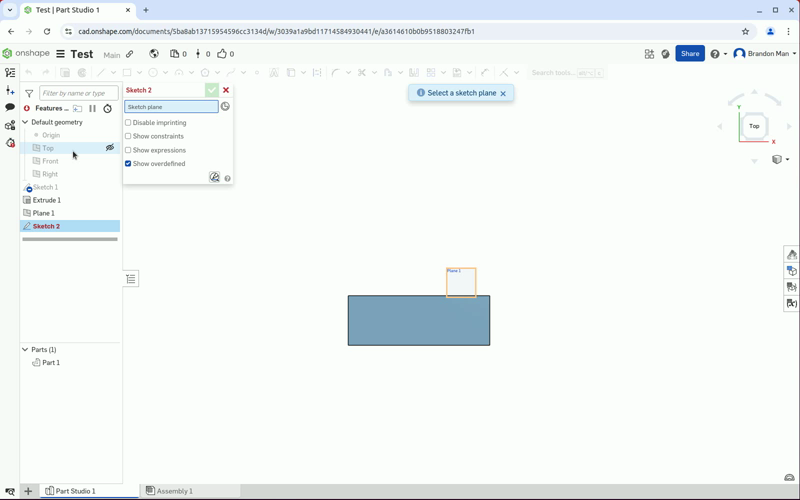
mouse_move(73, 215)
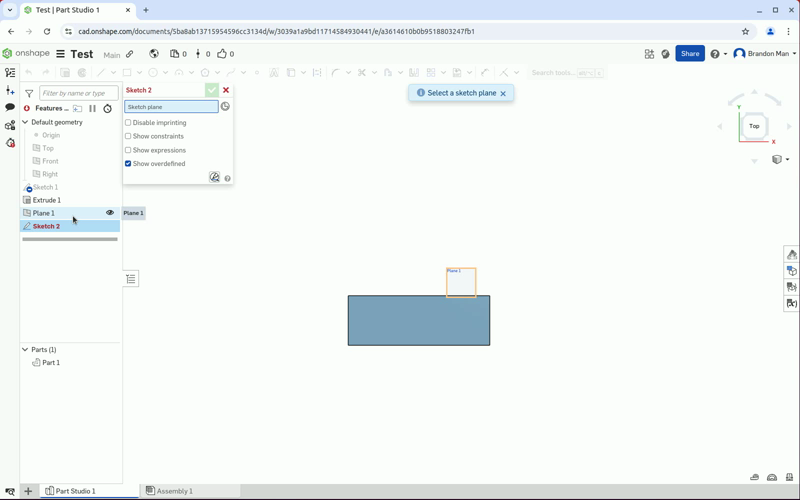
click(73, 215)
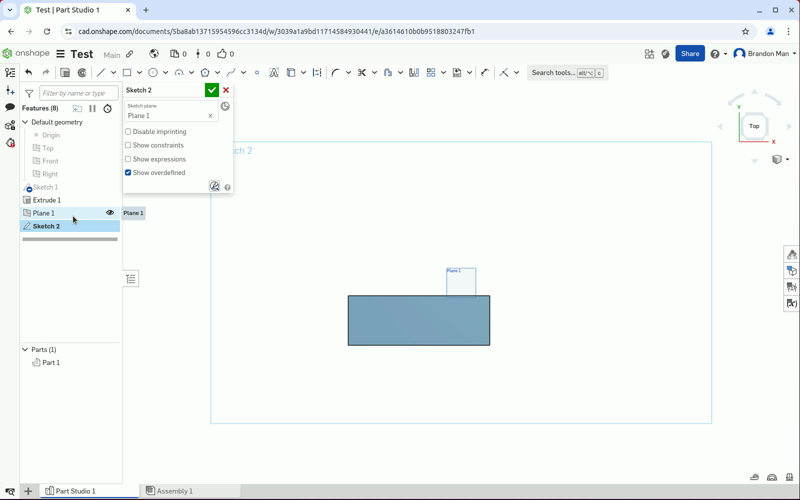
mouse_move(73, 352)
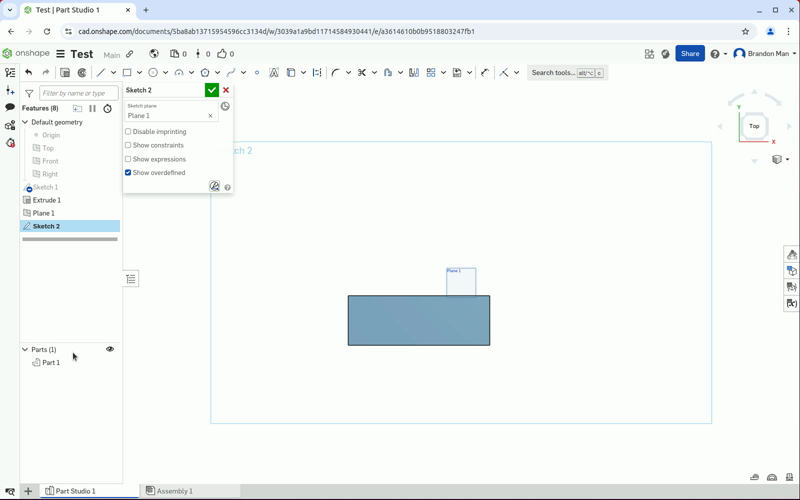
key(y)
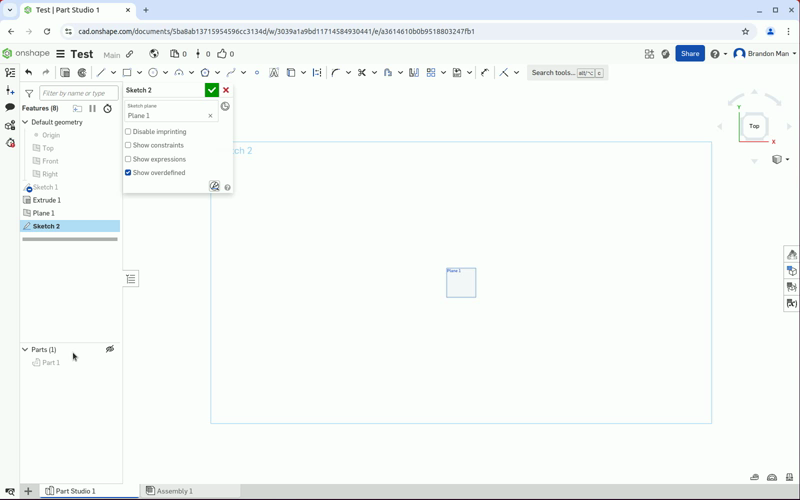
key(l)
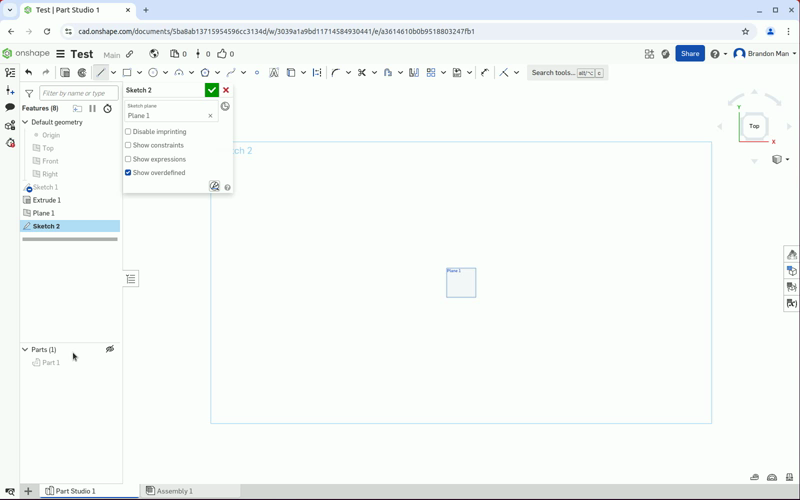
key_down(shift)
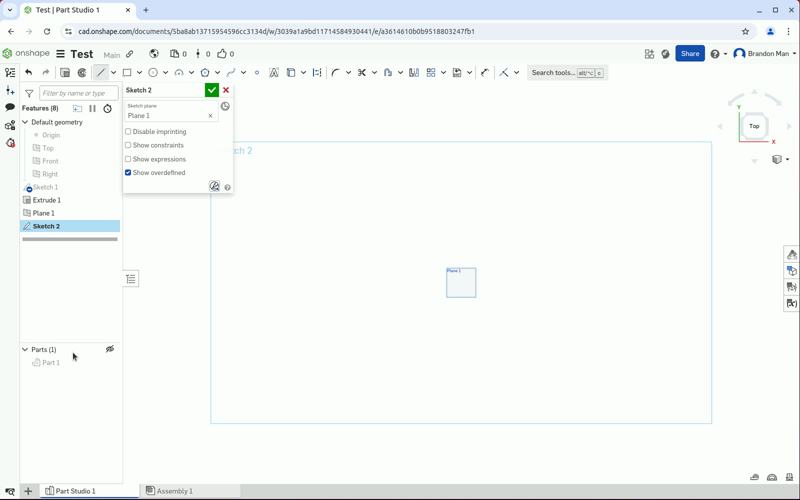
mouse_move(407, 324)
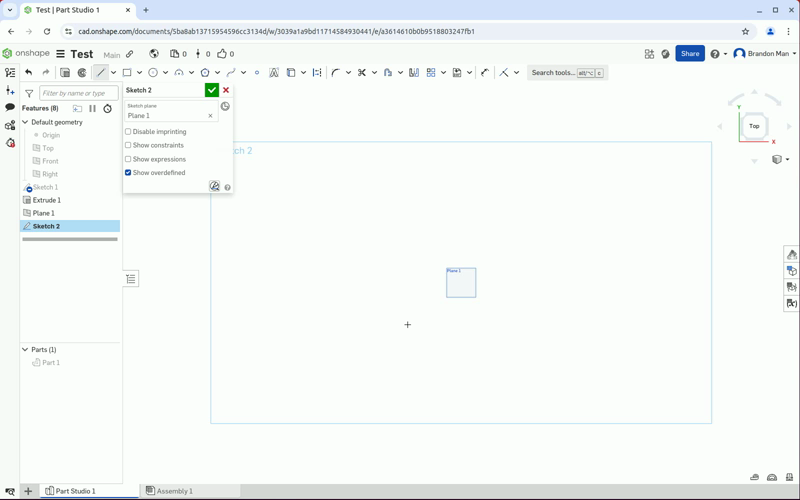
click(407, 324)
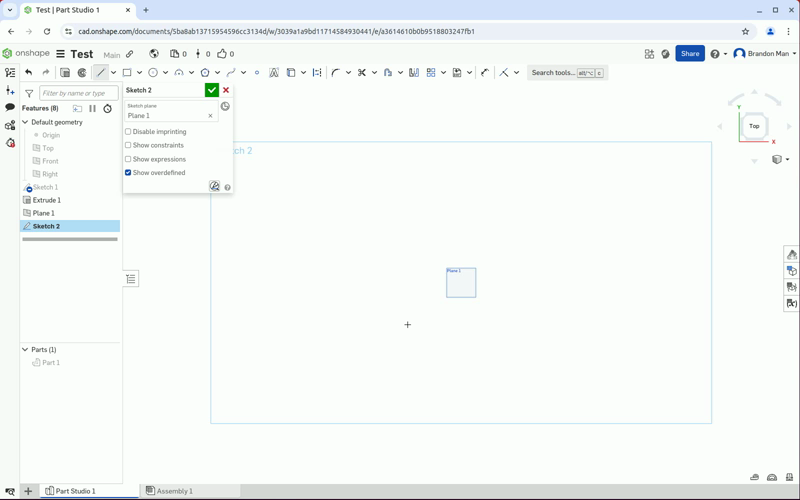
key_up(shift)
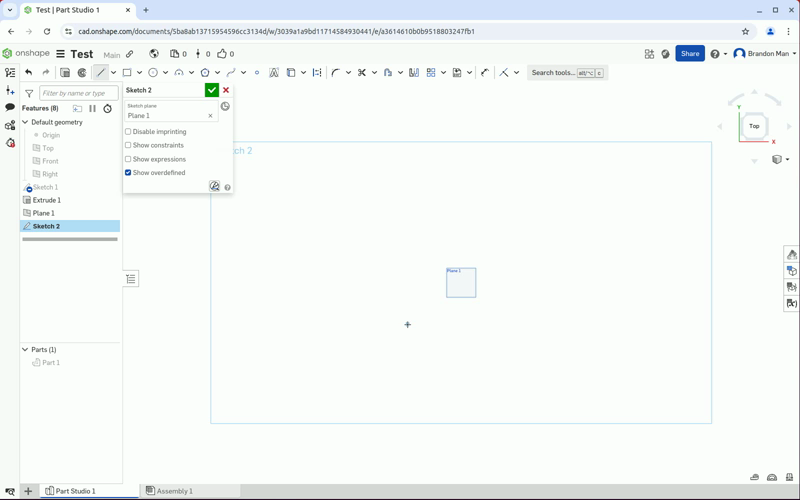
key_down(shift)
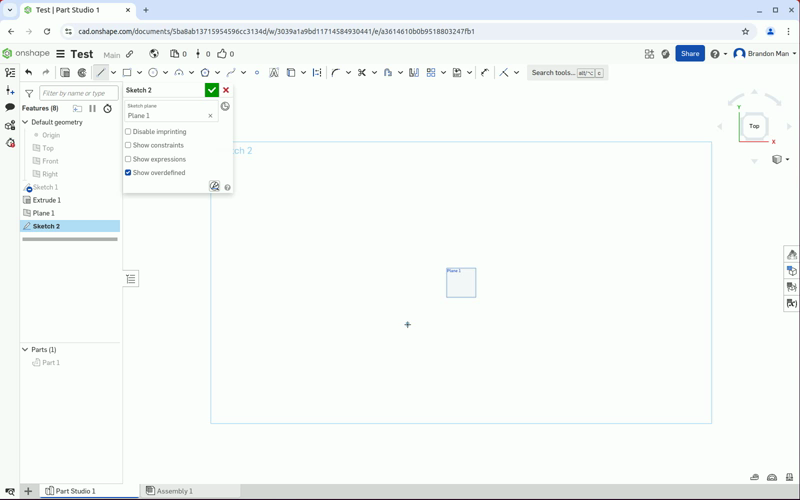
mouse_move(437, 324)
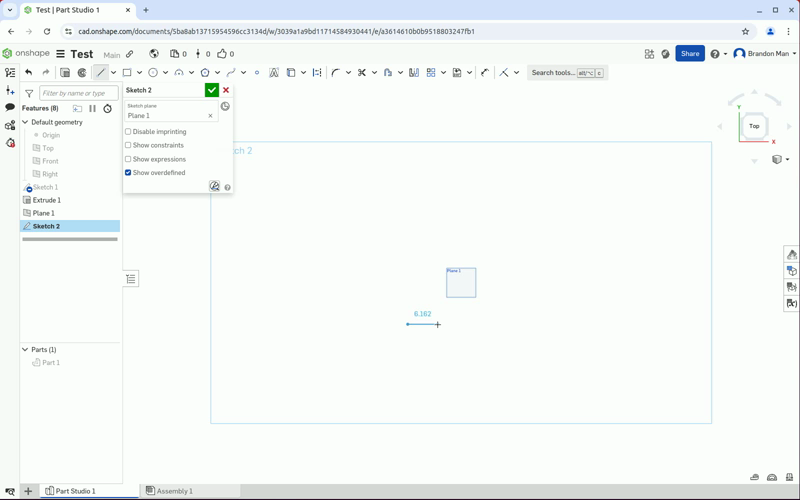
mouse_move(431, 324)
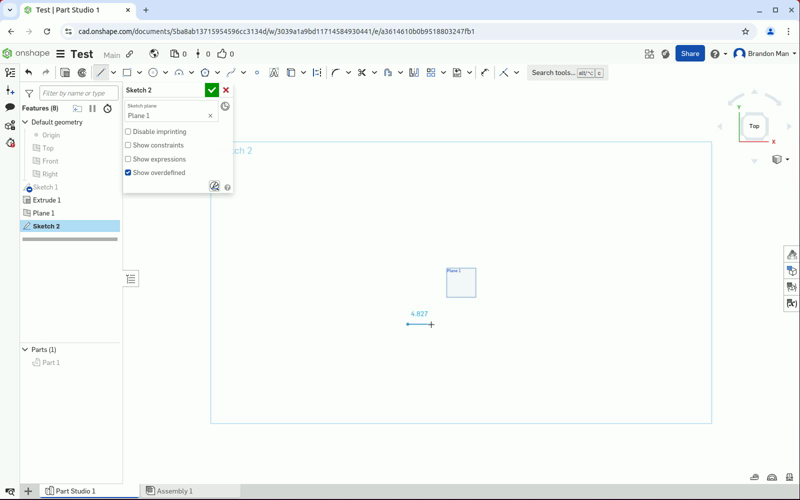
click(431, 324)
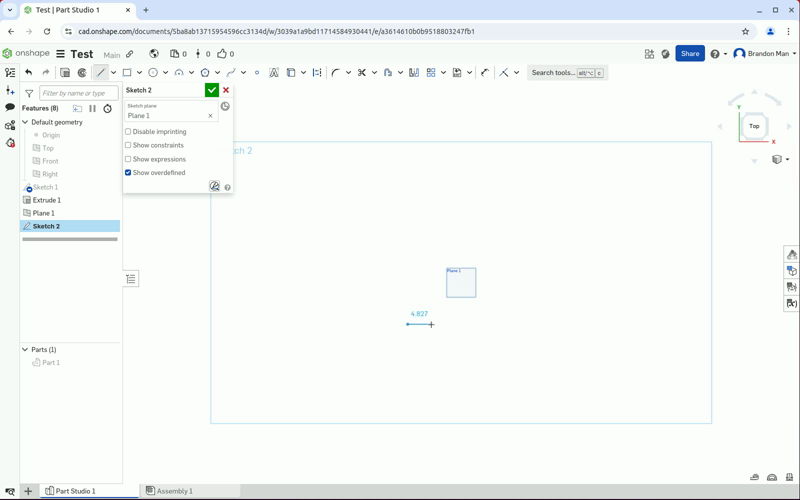
key_up(shift)
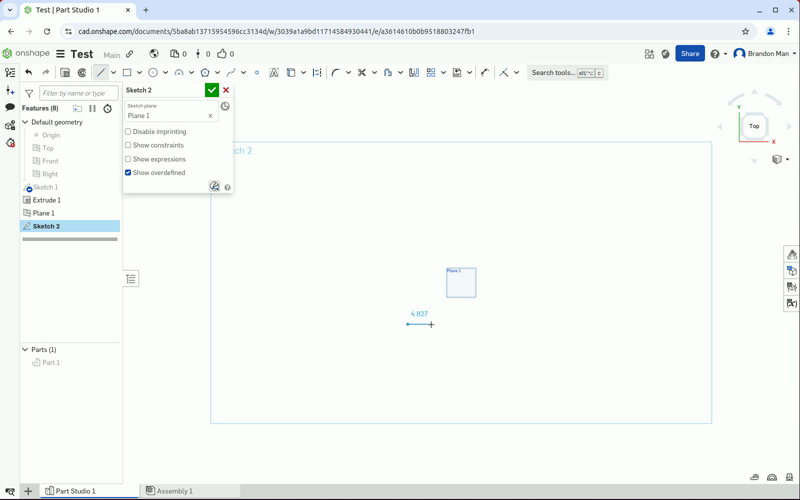
key_down(shift)
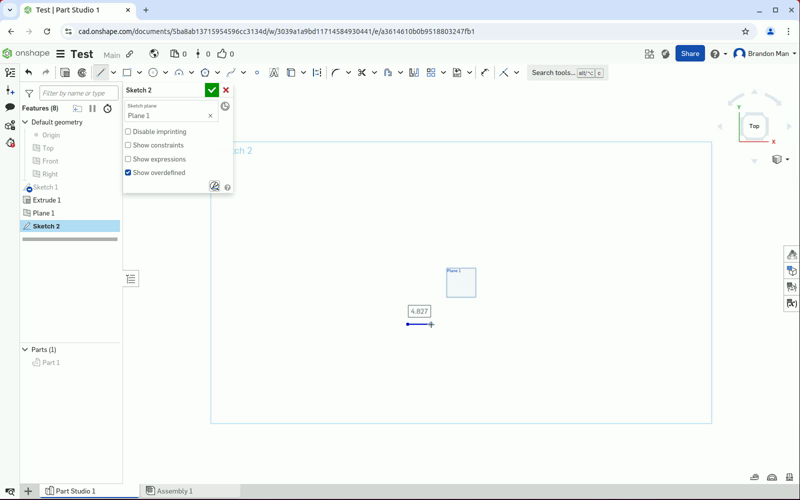
mouse_move(461, 324)
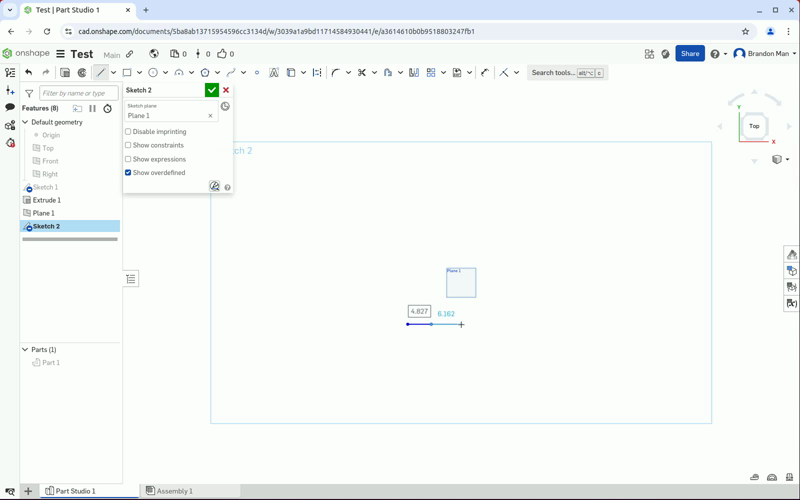
mouse_move(431, 317)
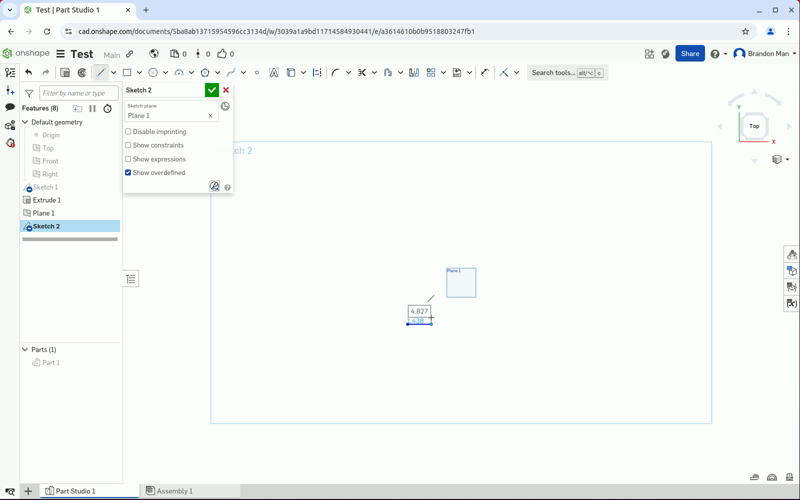
scroll(6)
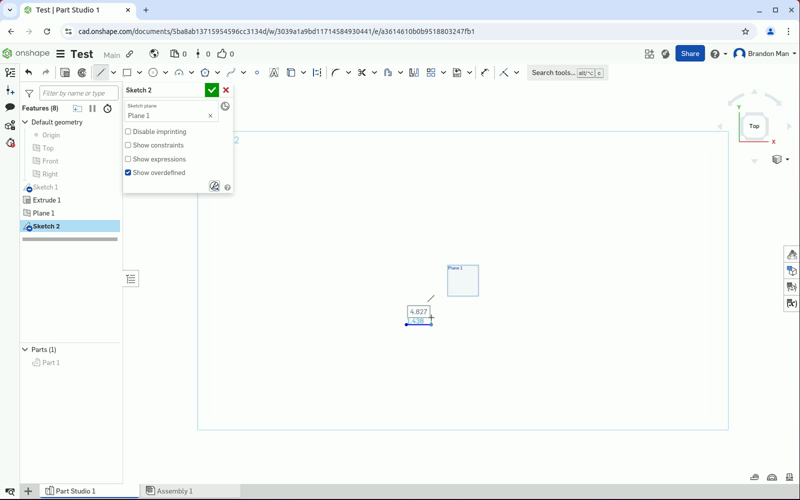
scroll(6)
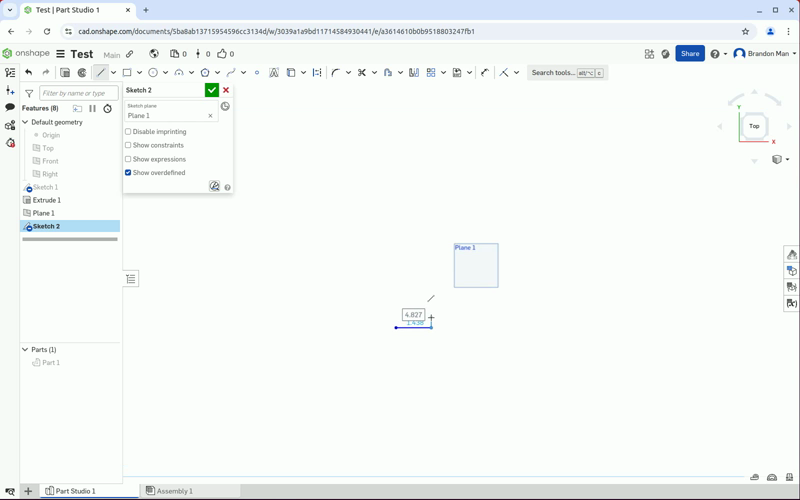
scroll(6)
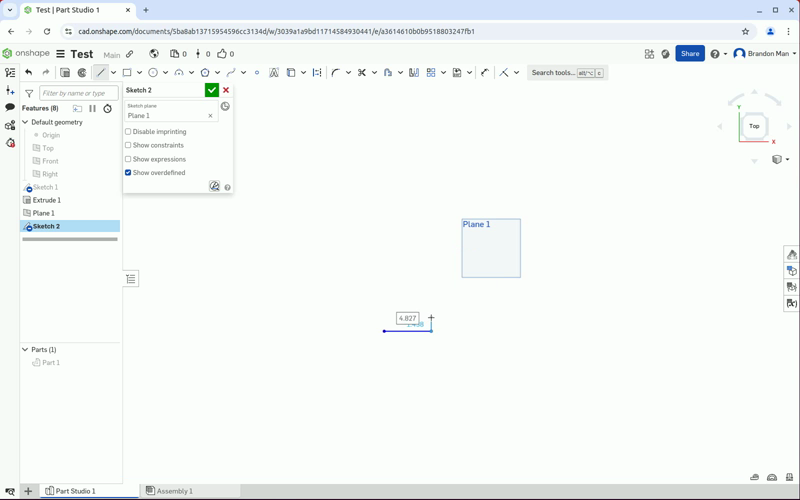
scroll(6)
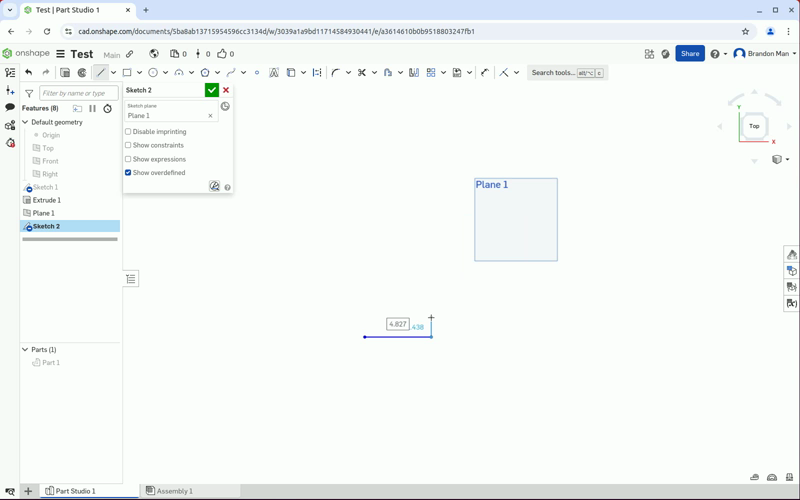
scroll(6)
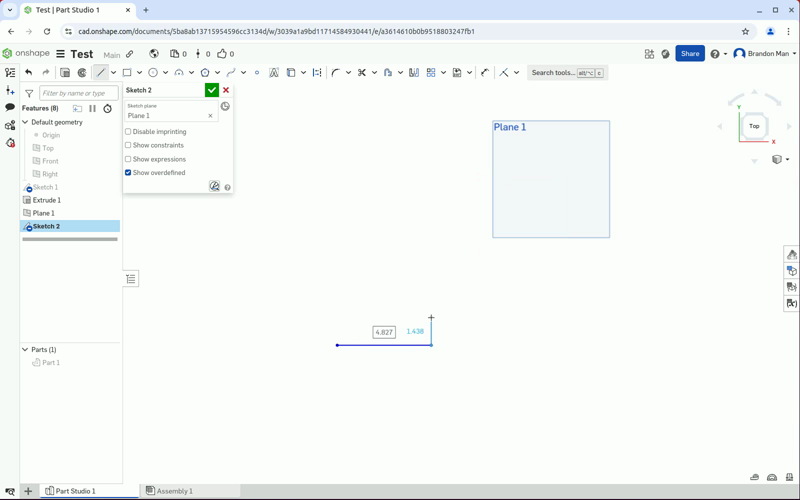
scroll(6)
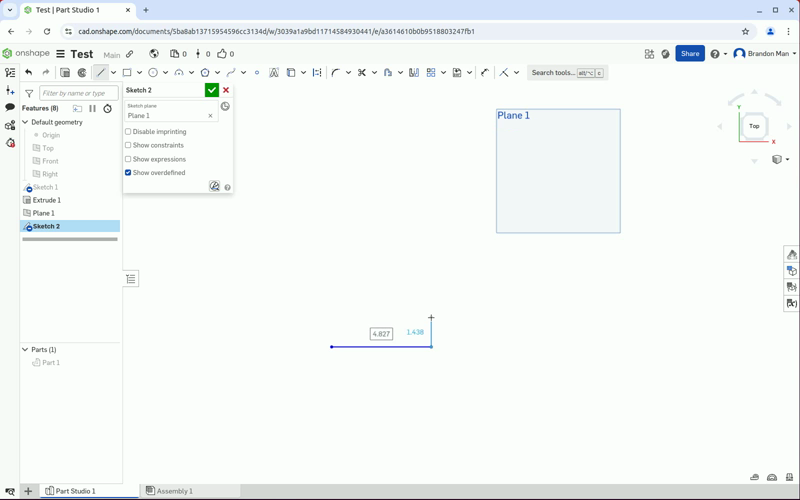
scroll(6)
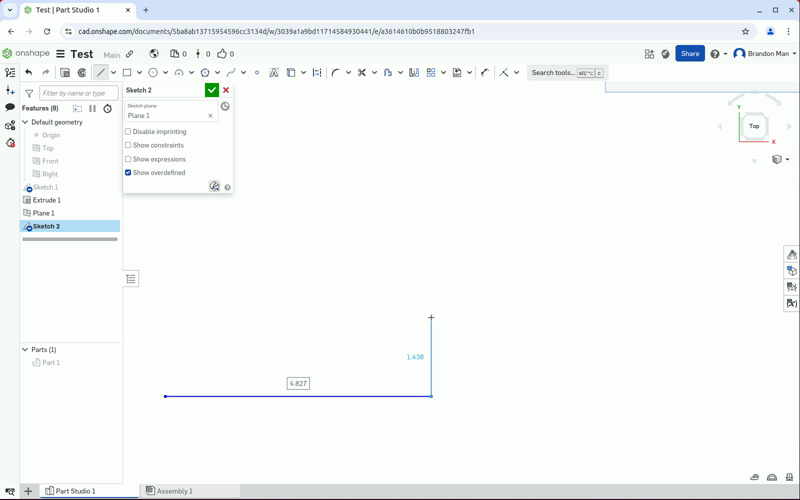
click(431, 317)
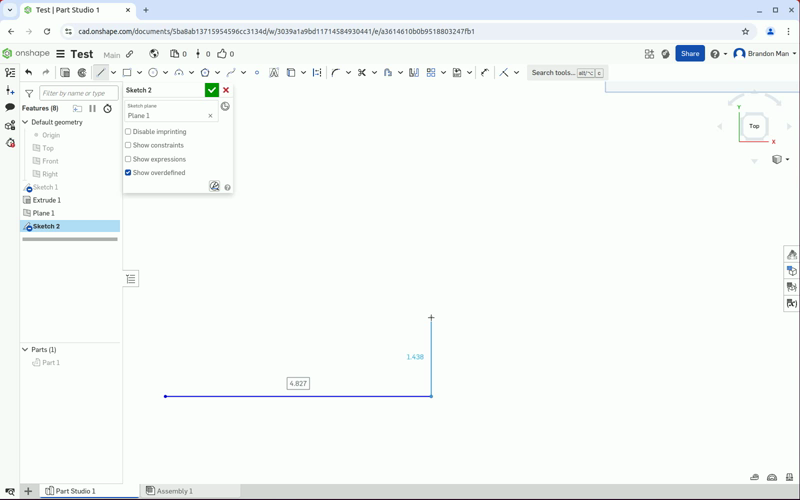
scroll(-6)
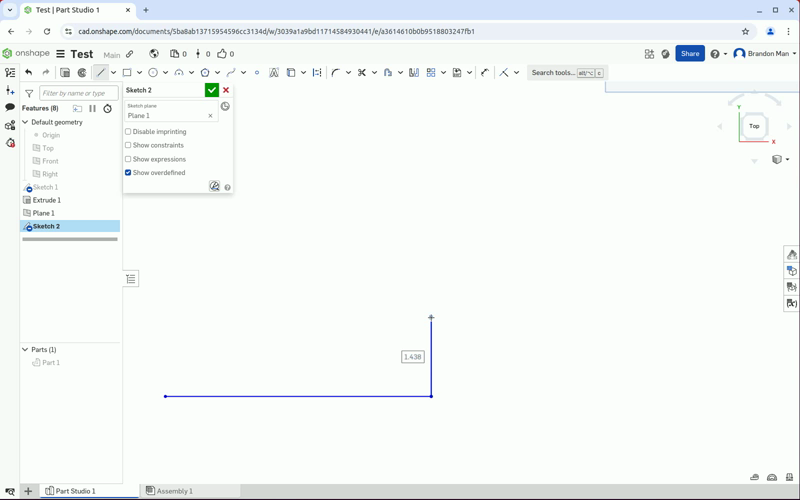
scroll(-6)
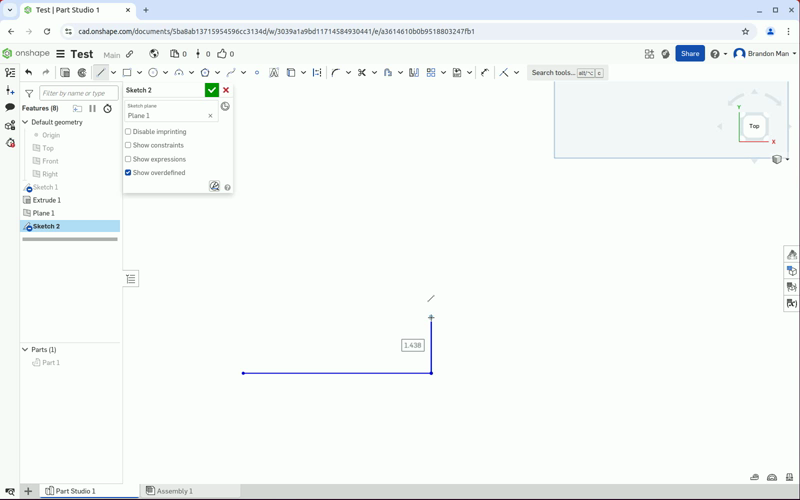
scroll(-6)
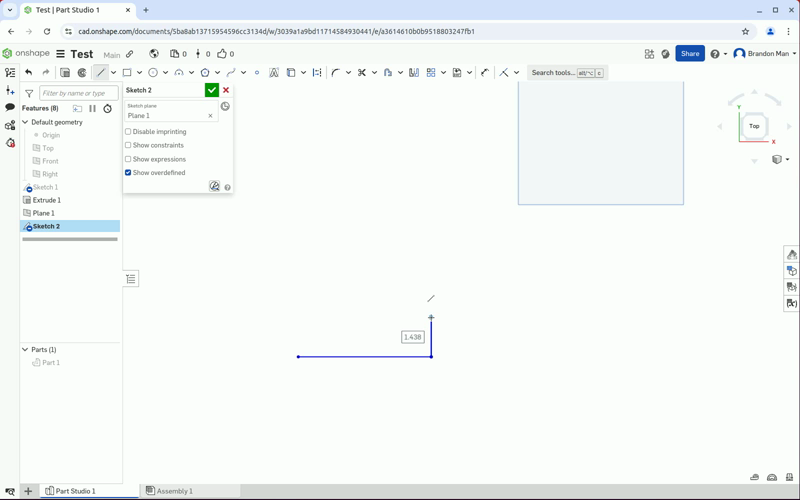
scroll(-6)
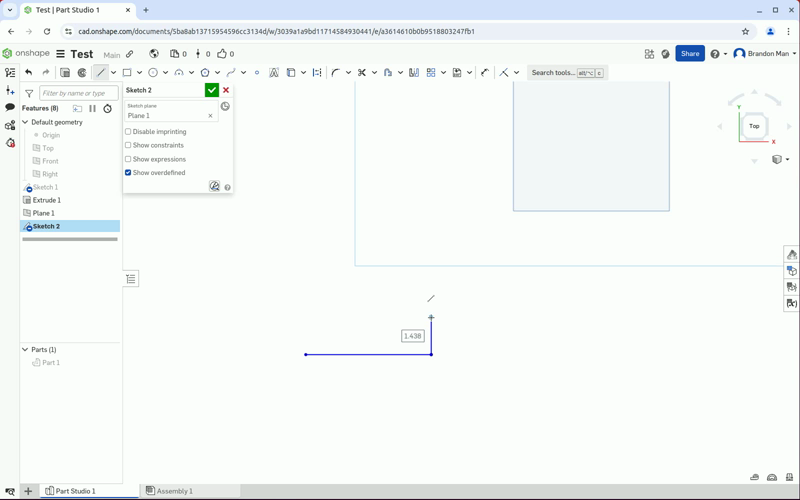
scroll(-6)
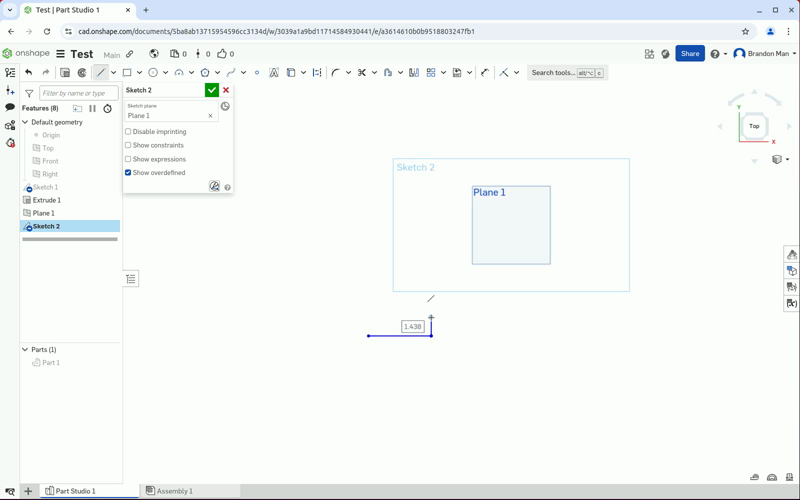
scroll(-6)
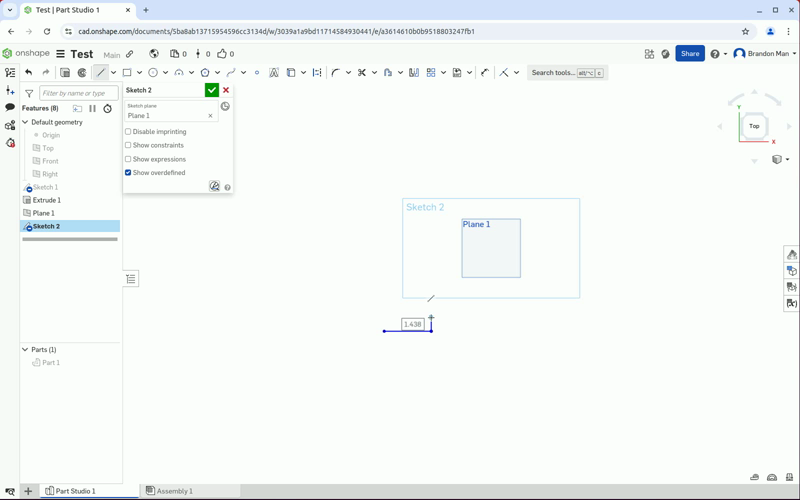
scroll(-6)
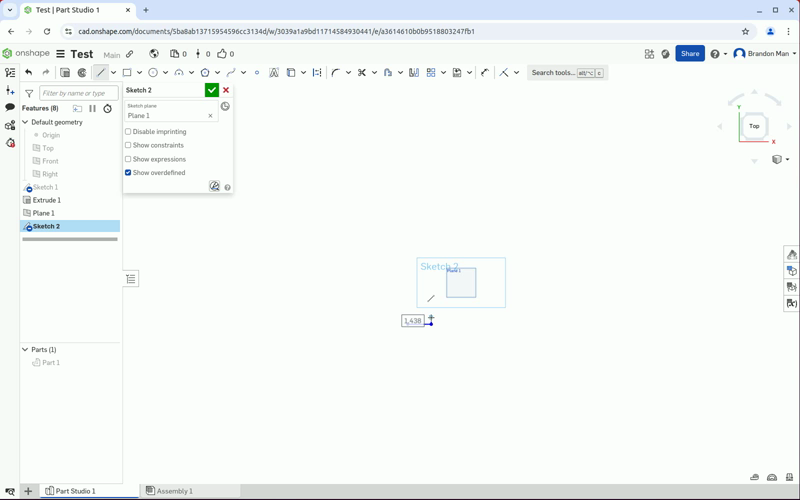
key_up(shift)
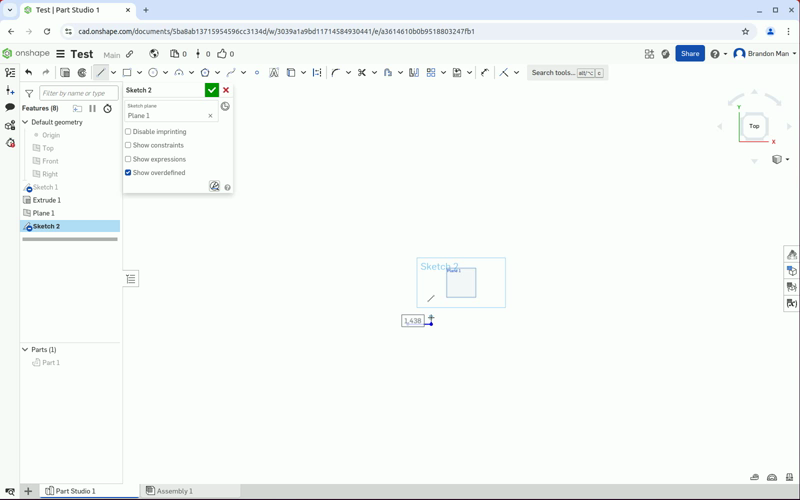
key_down(shift)
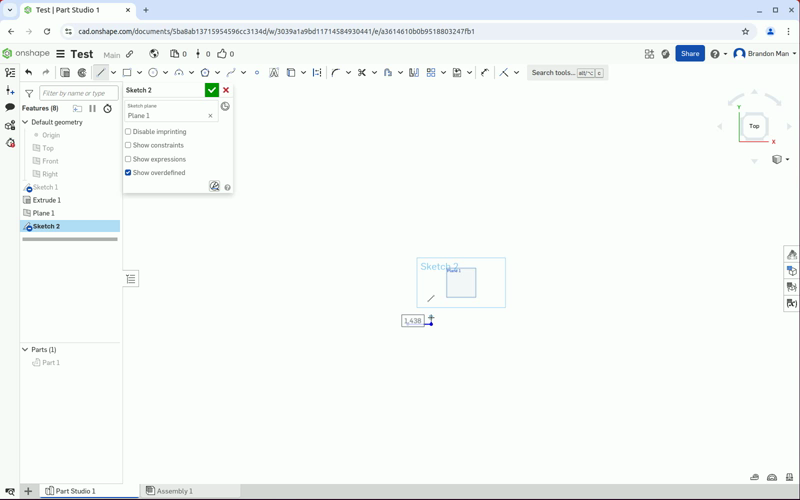
mouse_move(461, 317)
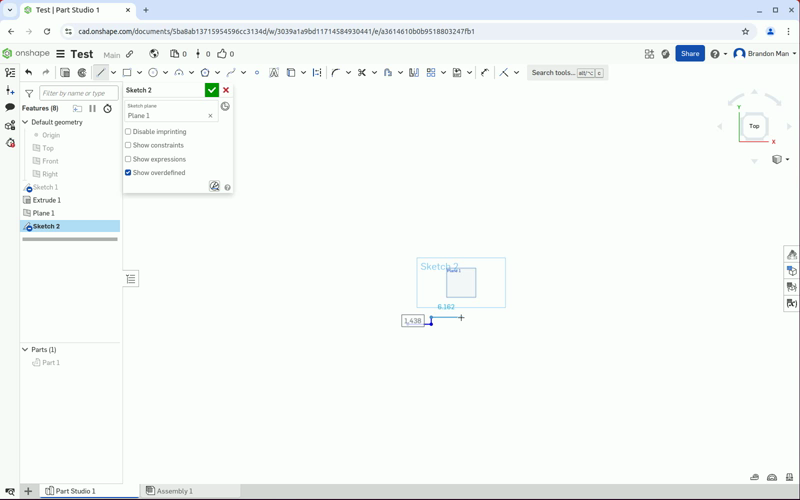
mouse_move(407, 317)
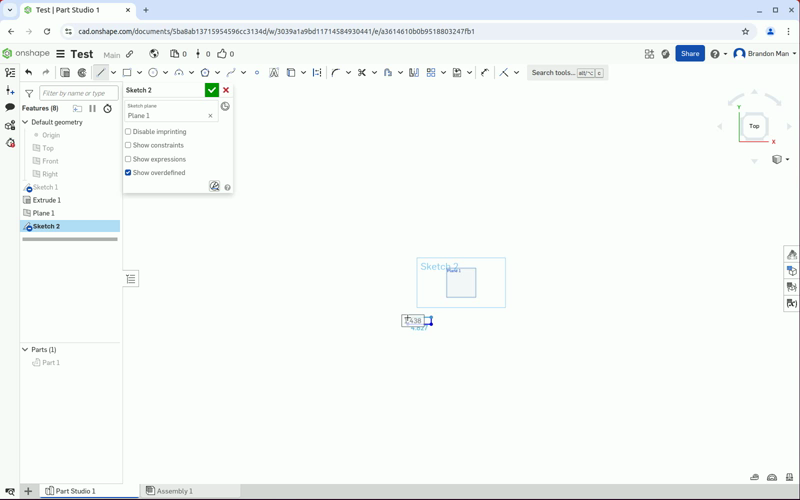
click(407, 317)
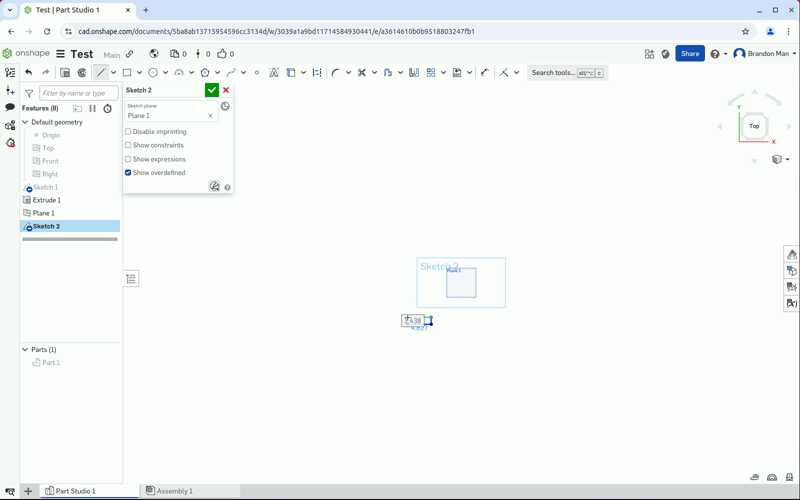
key_up(shift)
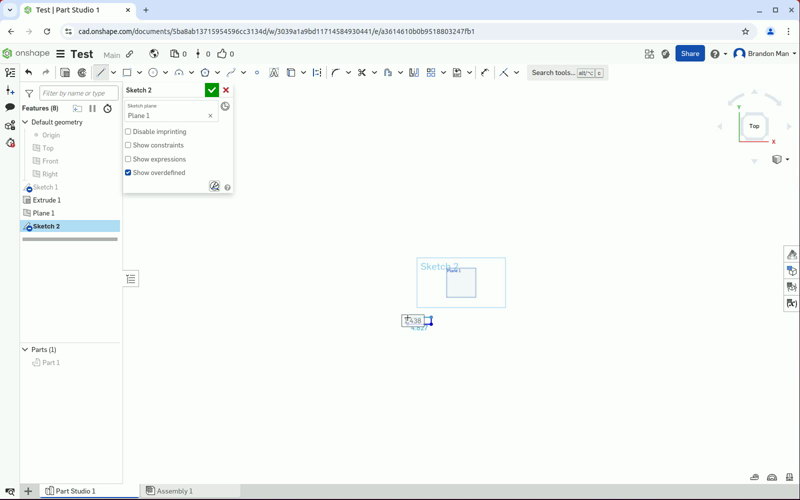
mouse_move(437, 317)
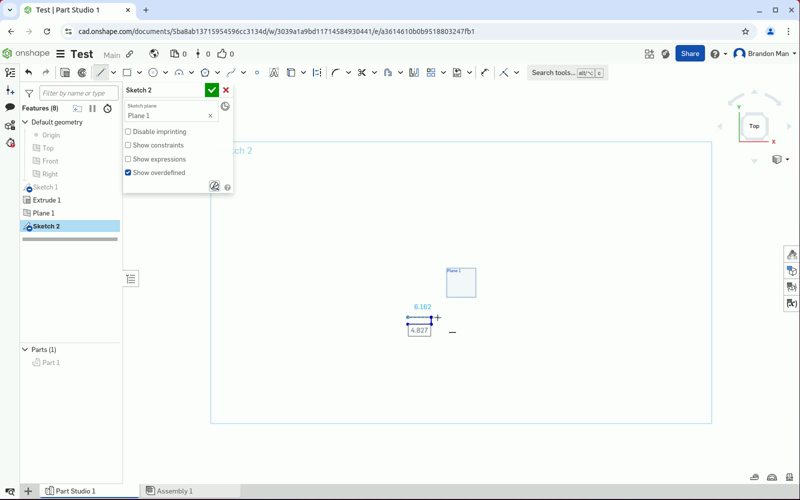
key_down(shift)
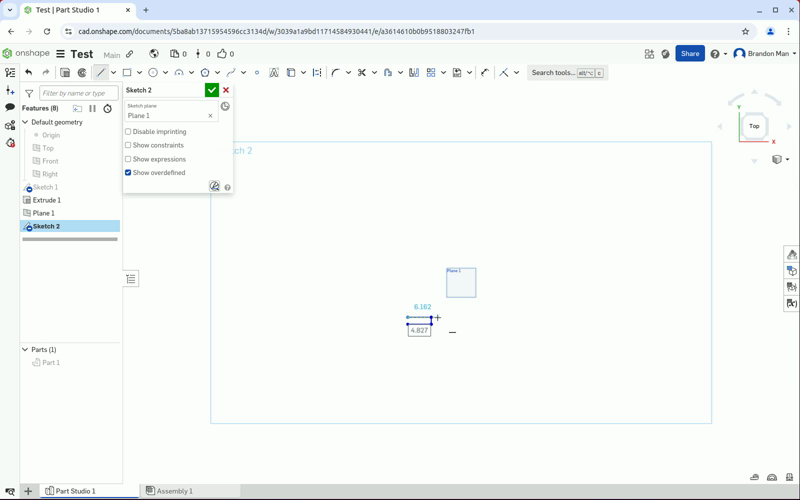
mouse_move(407, 324)
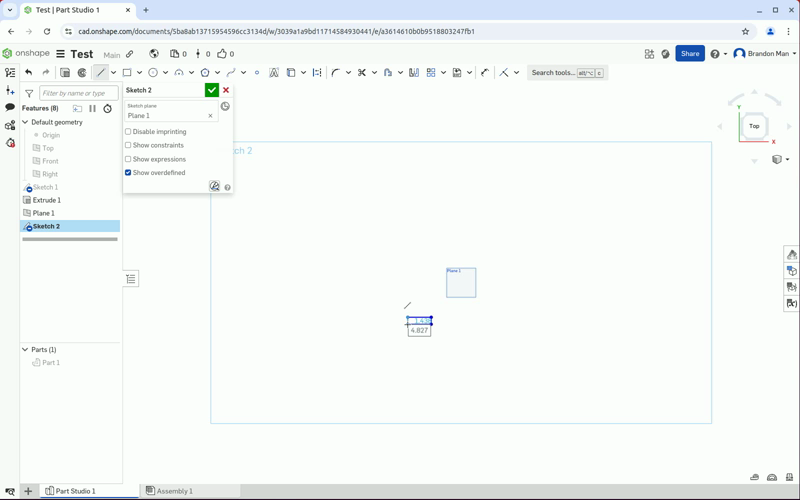
scroll(6)
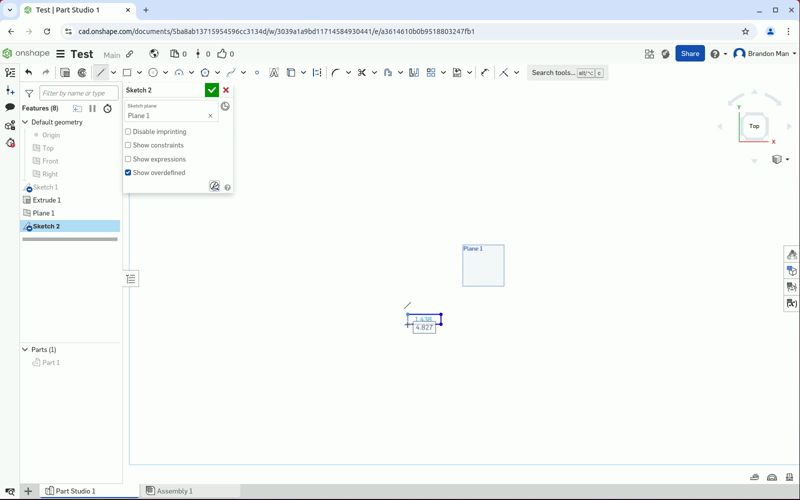
scroll(6)
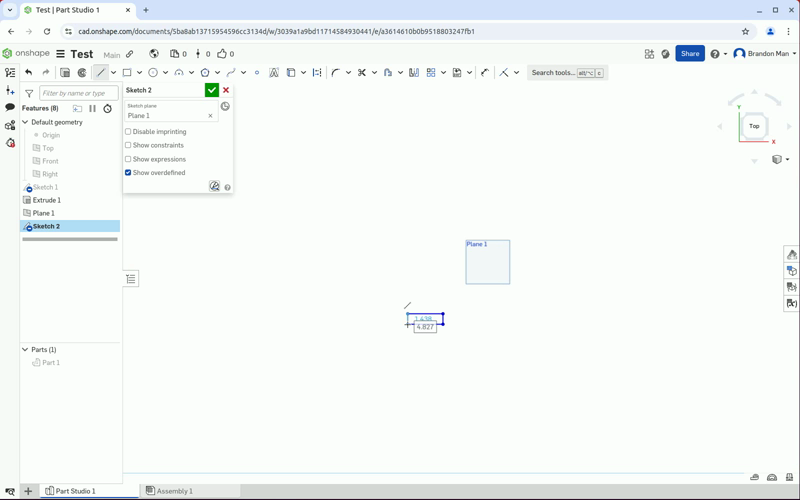
scroll(6)
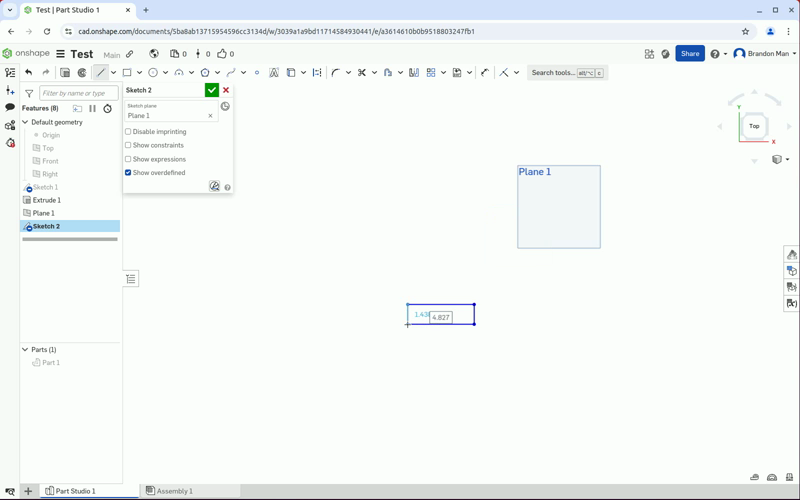
scroll(6)
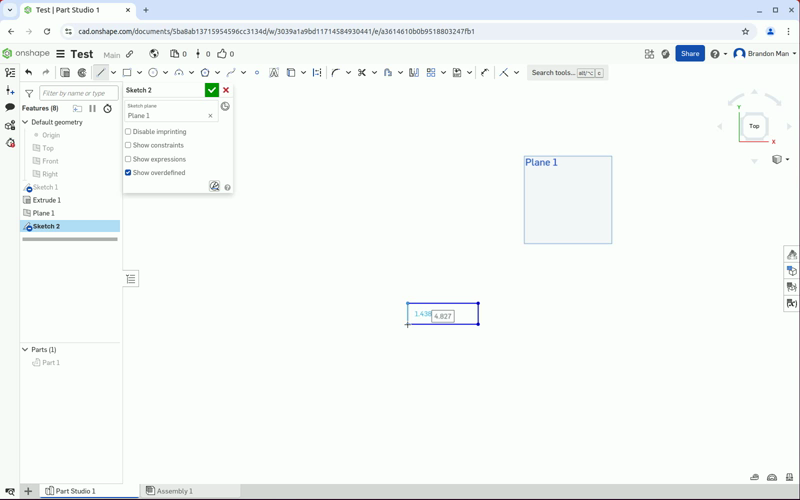
scroll(6)
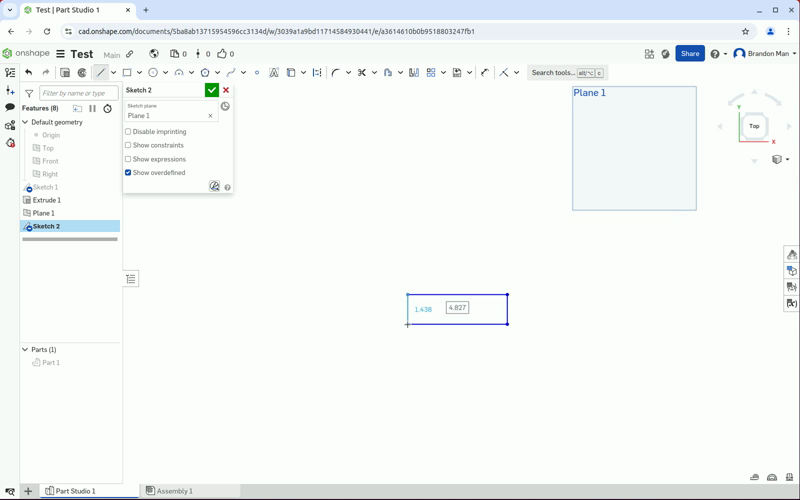
scroll(6)
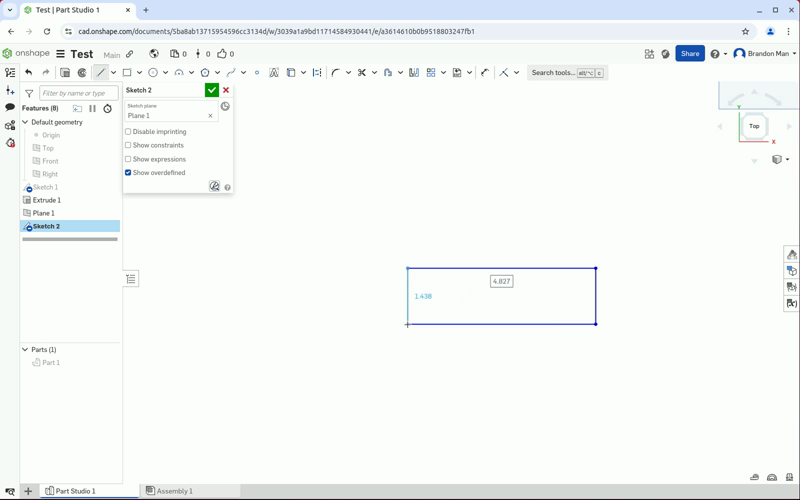
scroll(6)
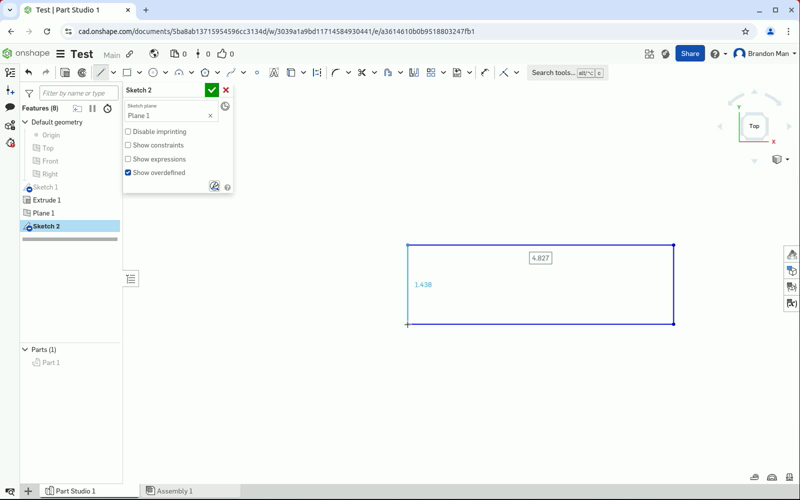
key_up(shift)
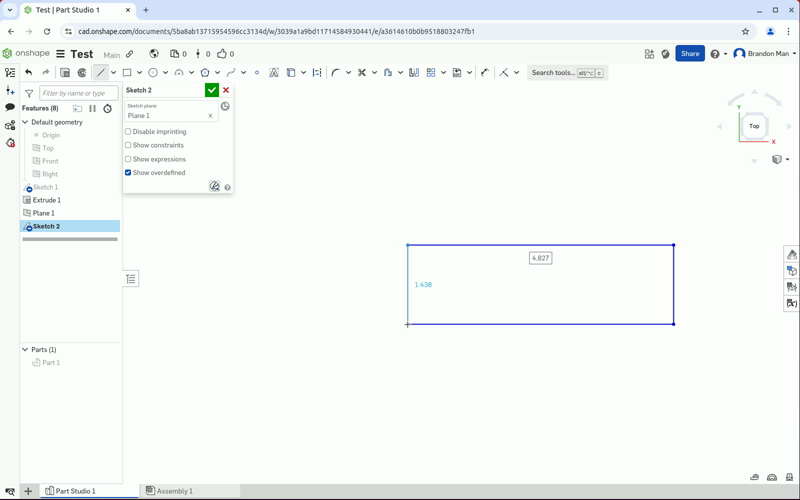
click(407, 324)
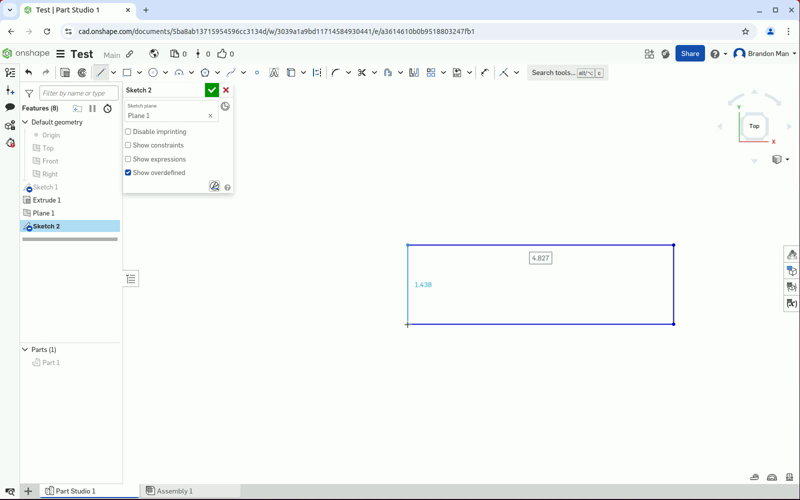
scroll(-6)
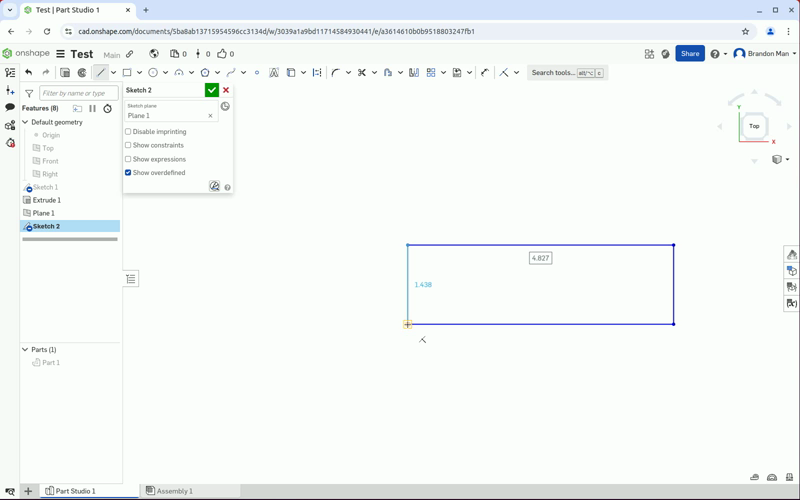
scroll(-6)
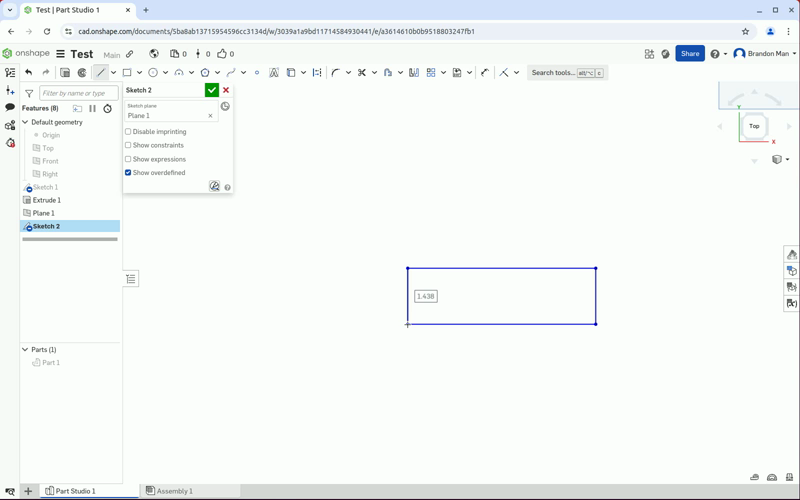
scroll(-6)
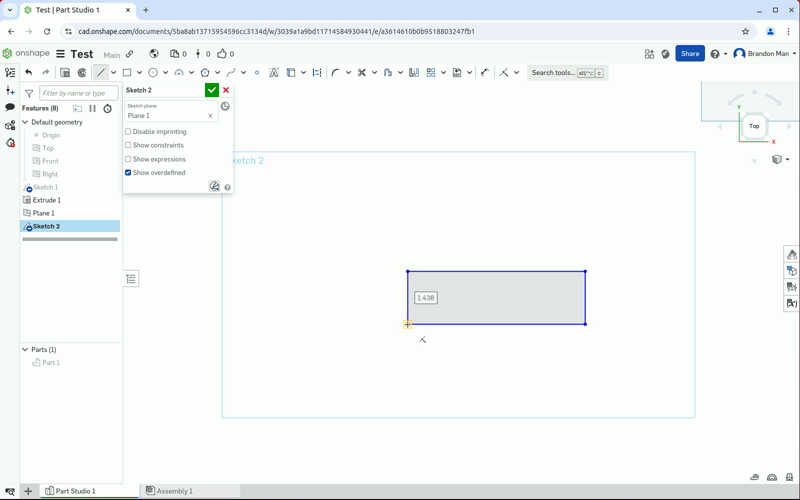
scroll(-6)
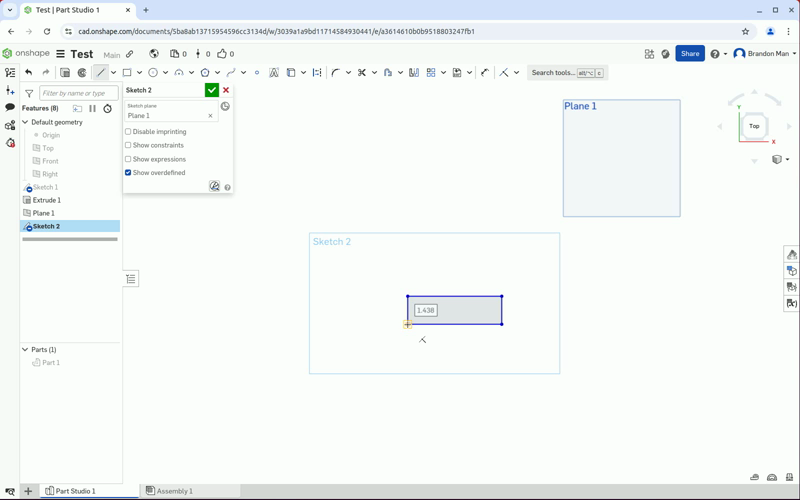
scroll(-6)
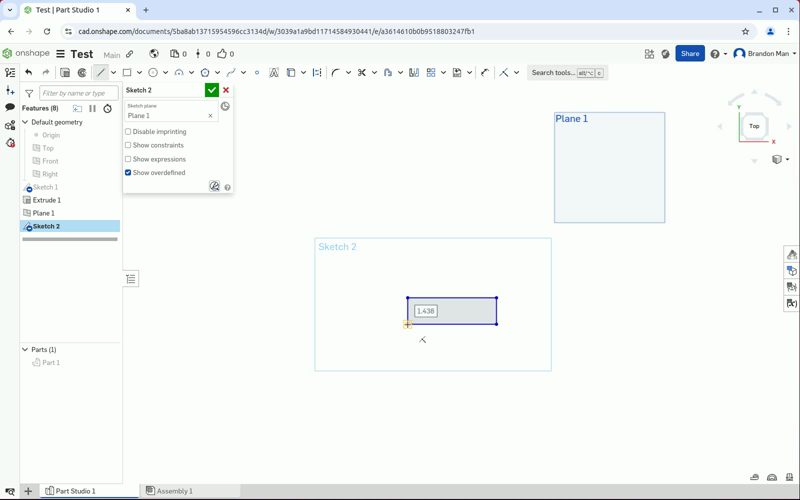
scroll(-6)
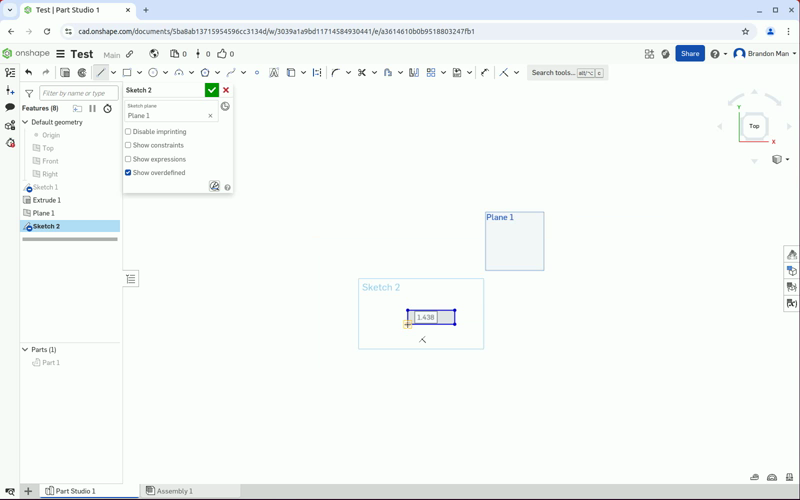
scroll(-6)
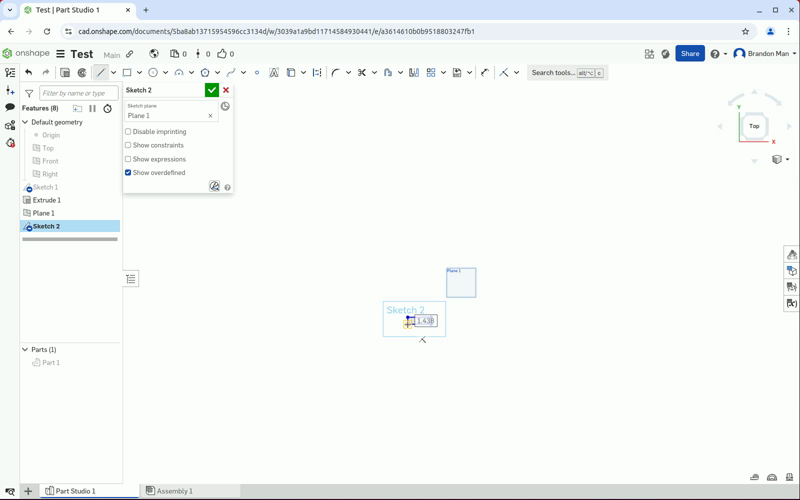
key(esc)
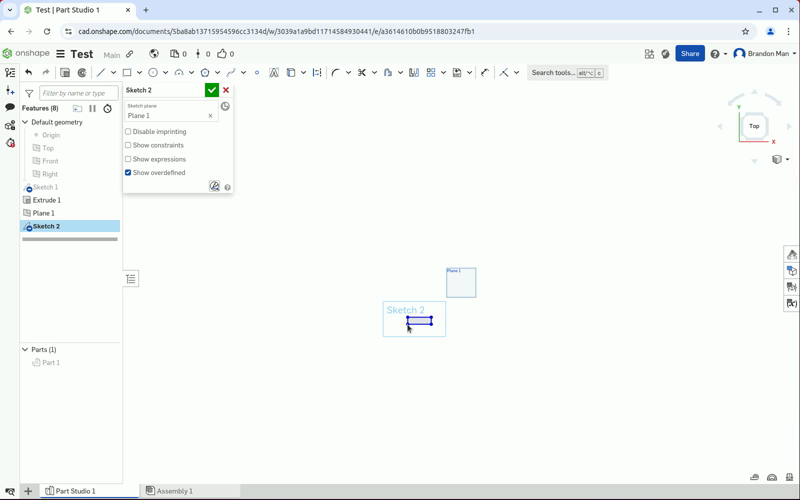
mouse_move(412, 321)
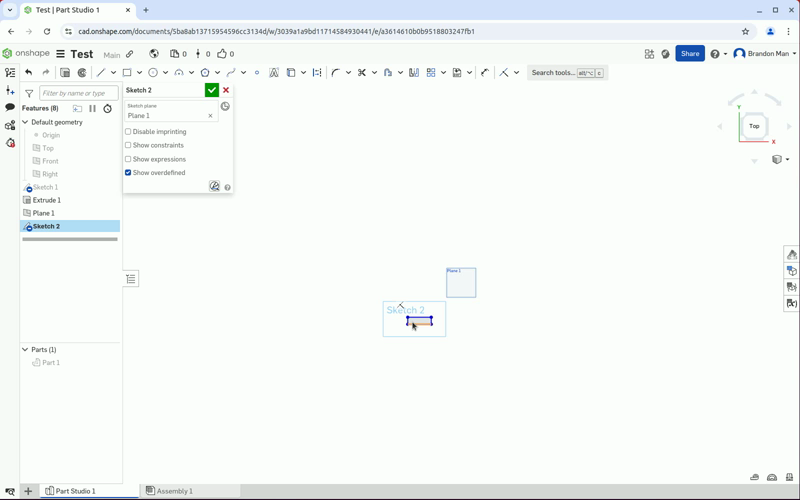
scroll(6)
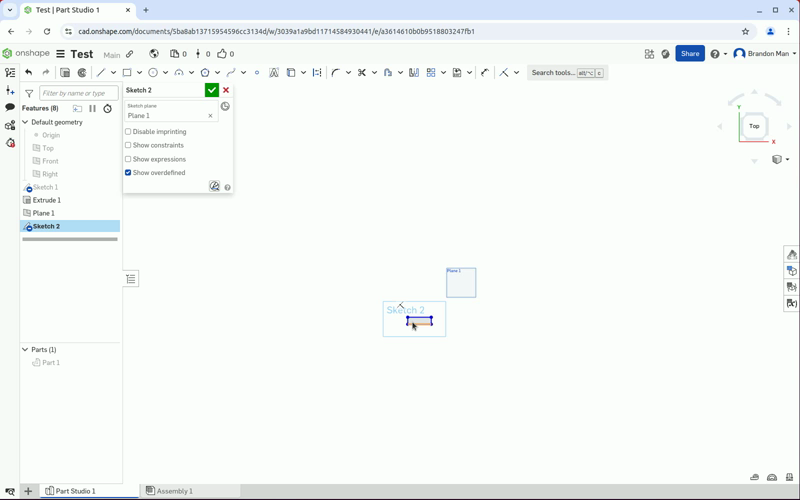
scroll(6)
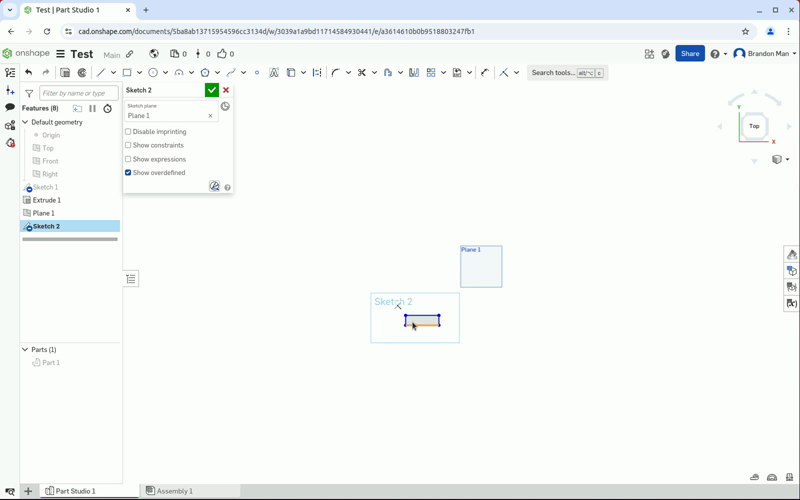
scroll(6)
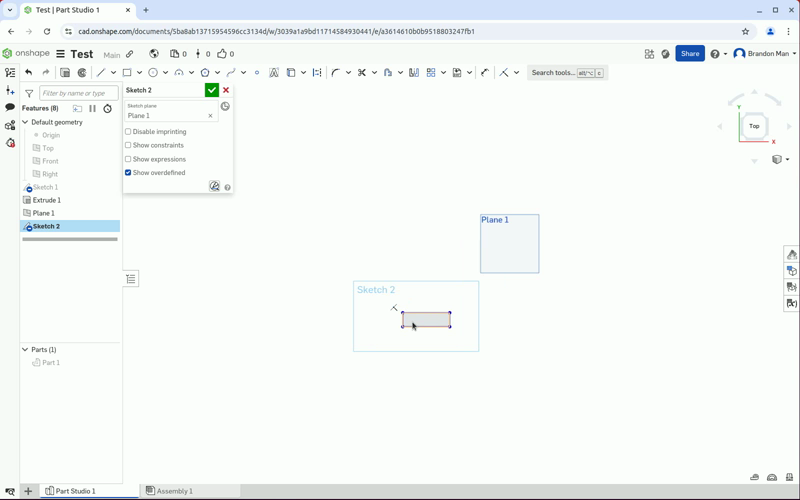
scroll(6)
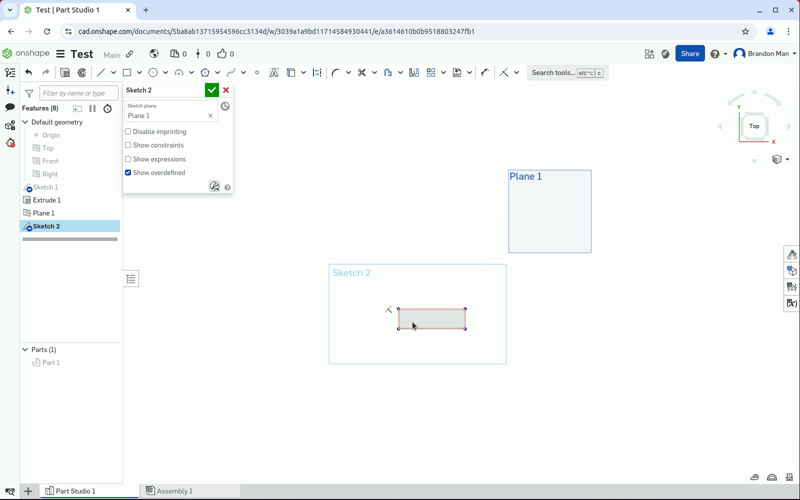
scroll(6)
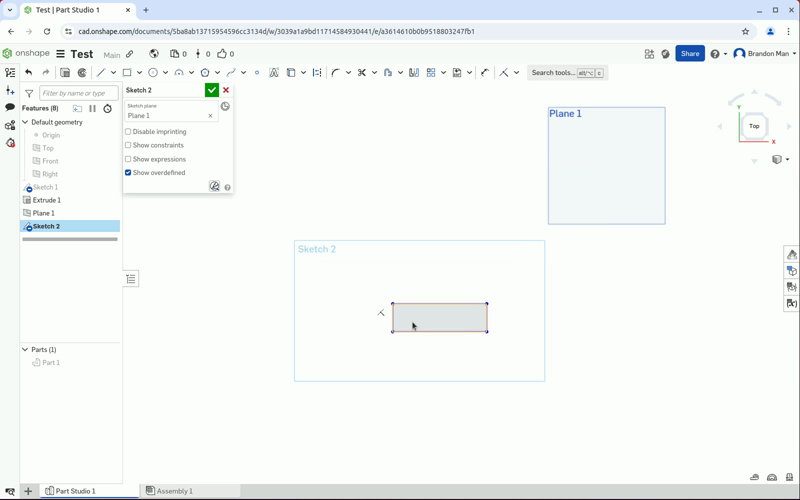
scroll(6)
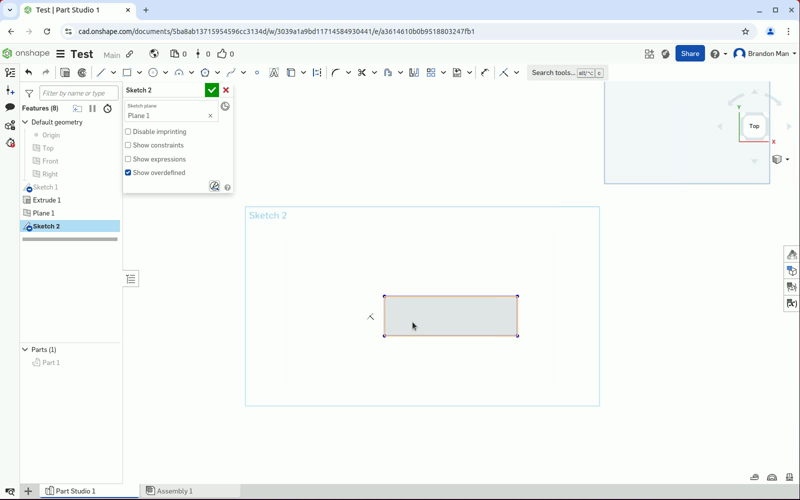
scroll(6)
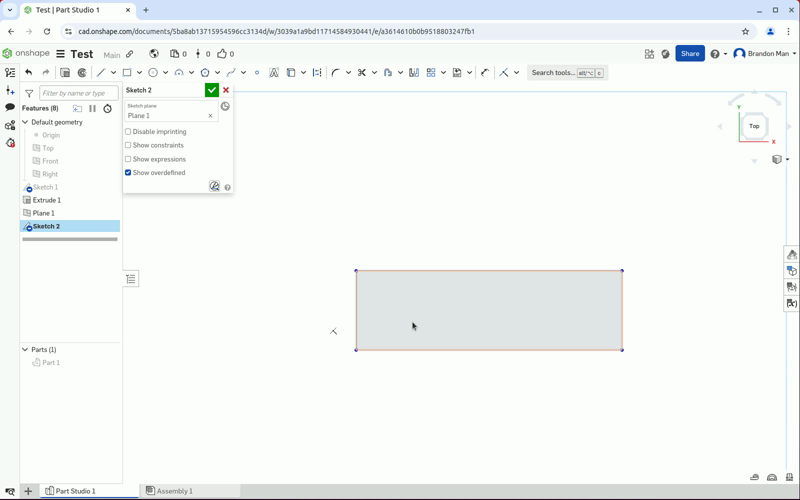
click(412, 321)
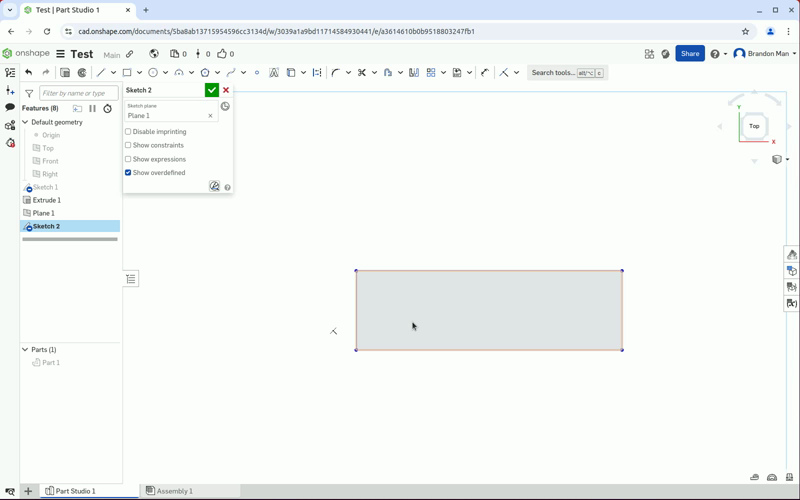
scroll(-6)
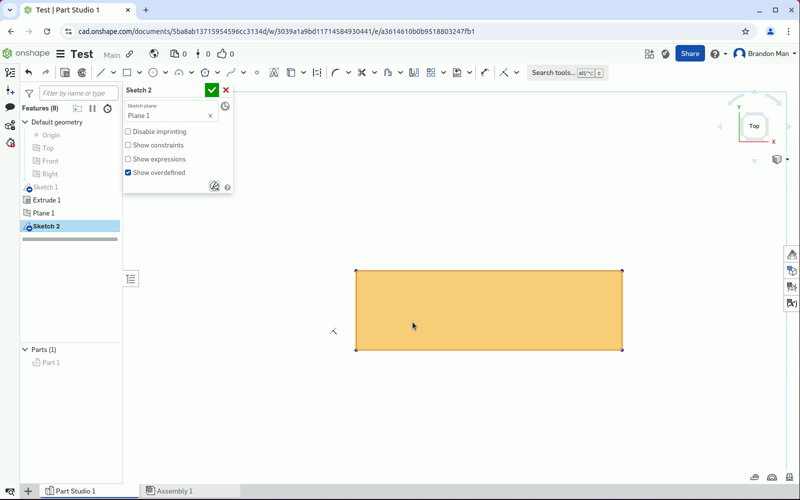
scroll(-6)
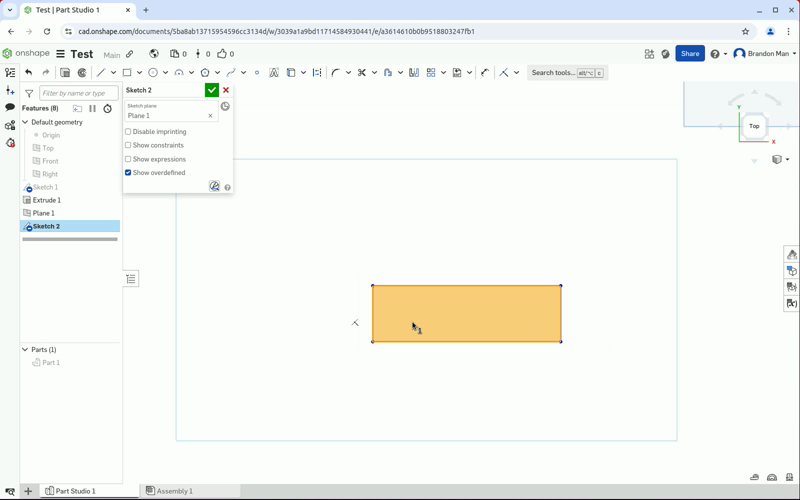
scroll(-6)
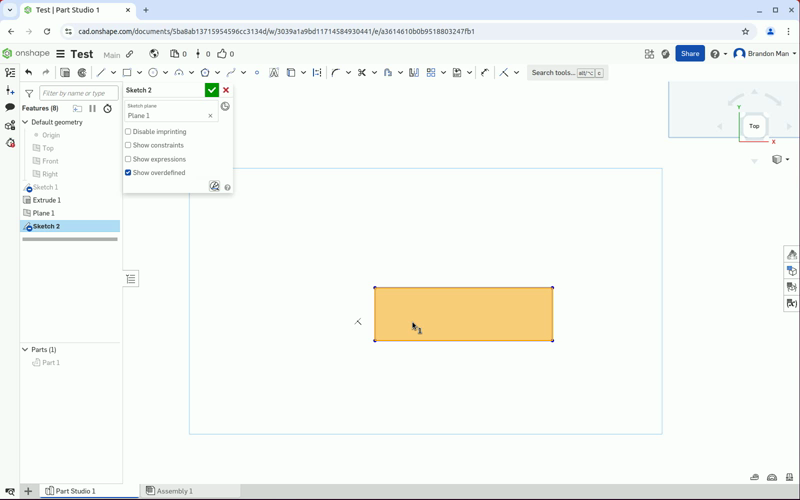
scroll(-6)
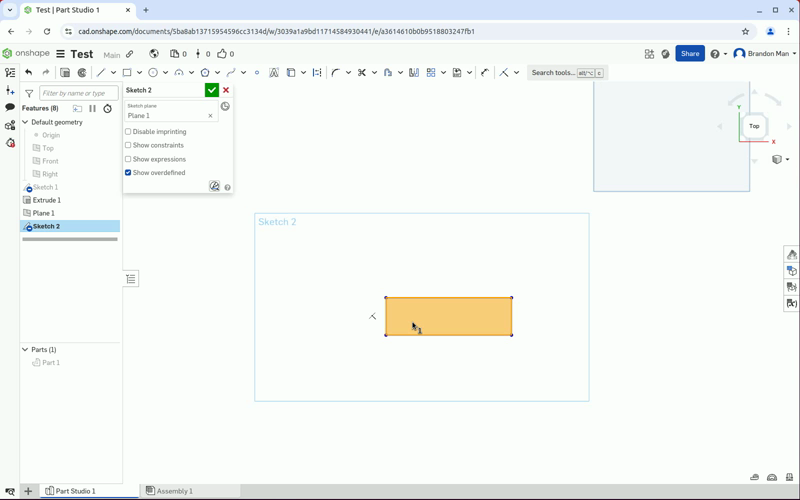
scroll(-6)
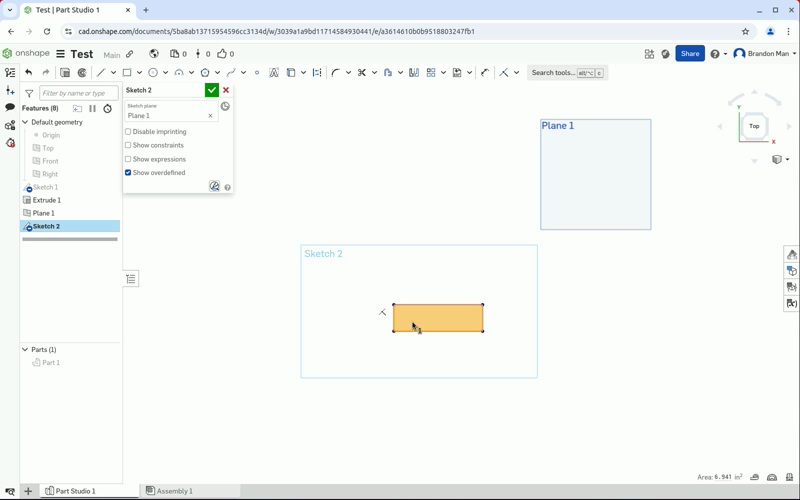
scroll(-6)
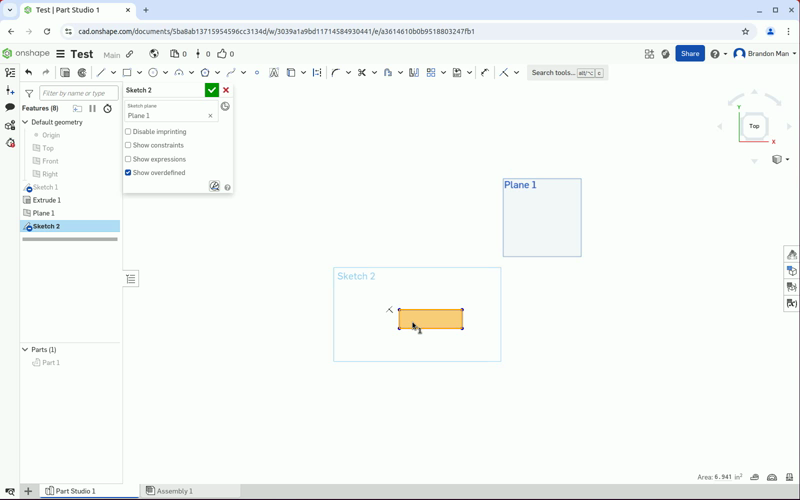
scroll(-6)
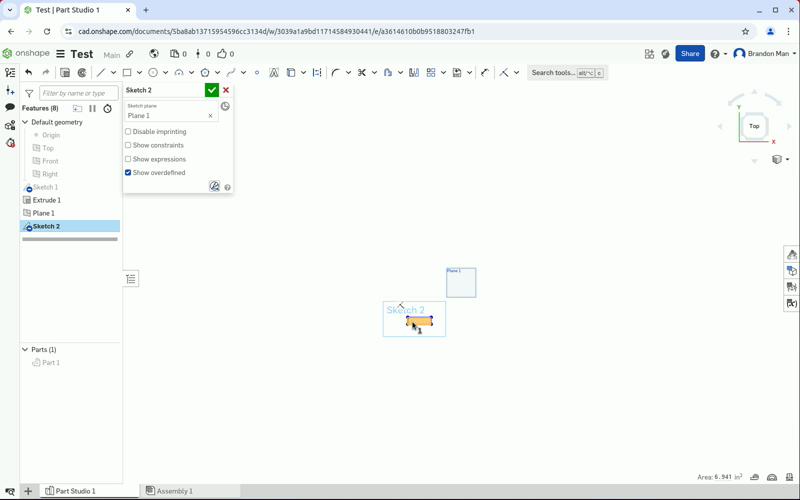
mouse_move(73, 352)
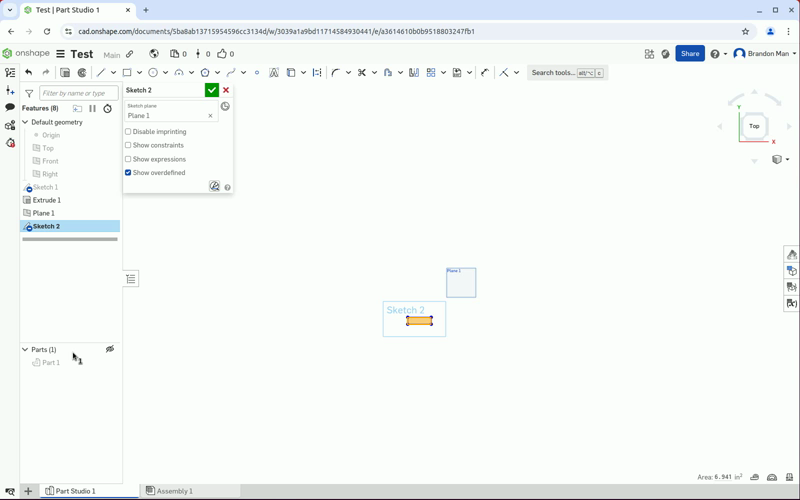
key(shift+y)
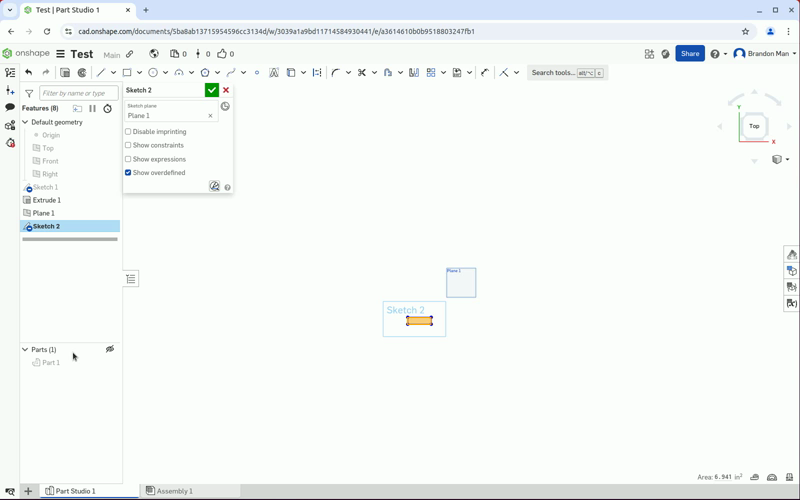
key(shift+e)
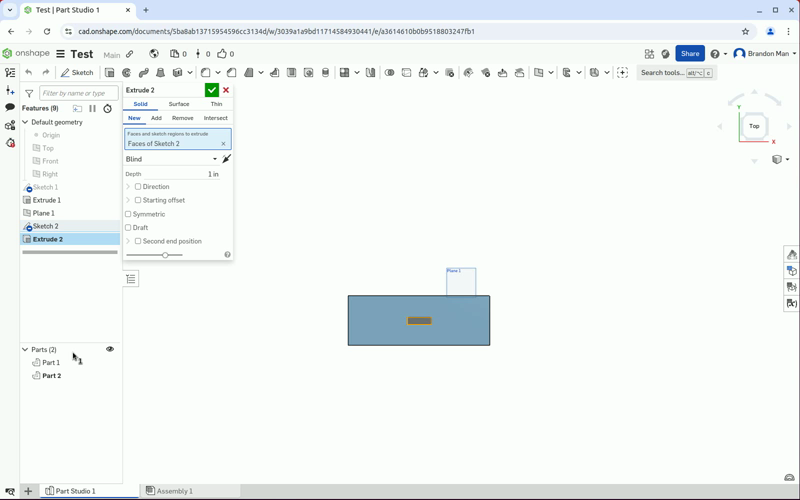
mouse_move(143, 106)
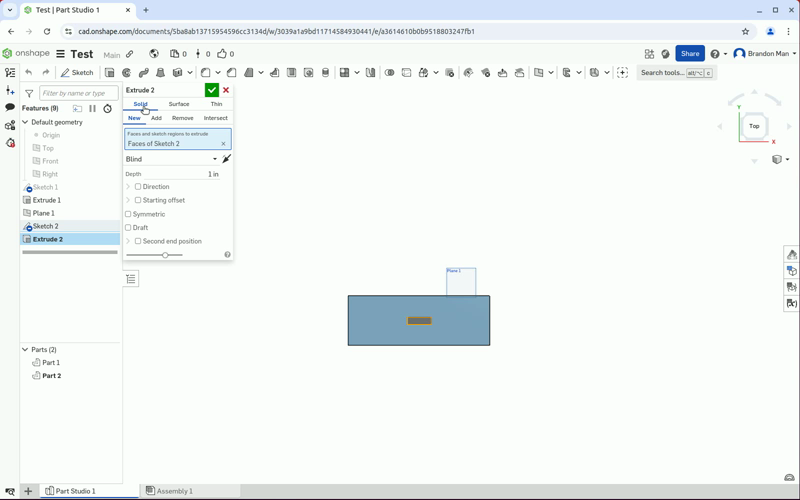
click(143, 106)
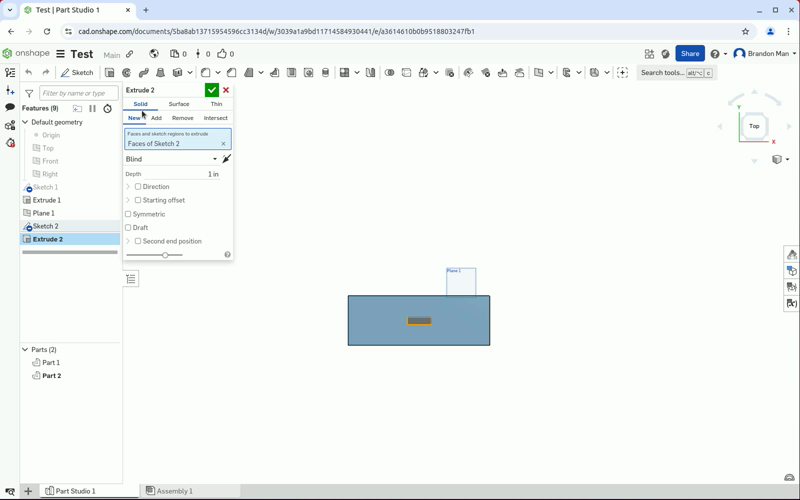
mouse_move(137, 120)
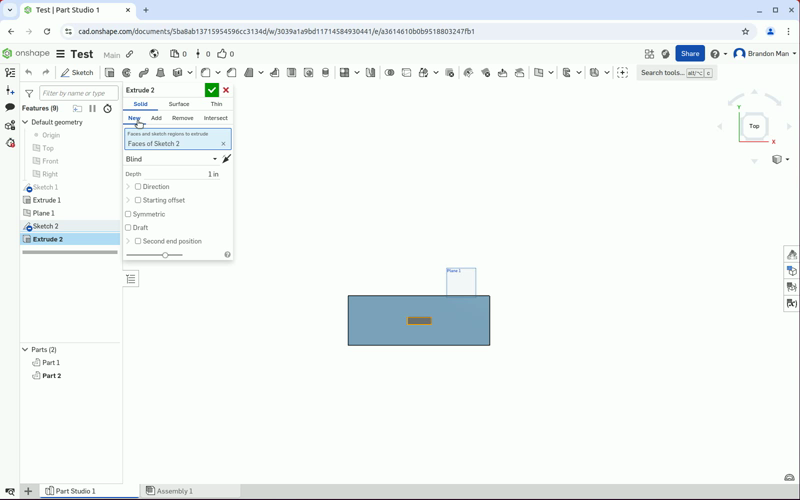
click(137, 120)
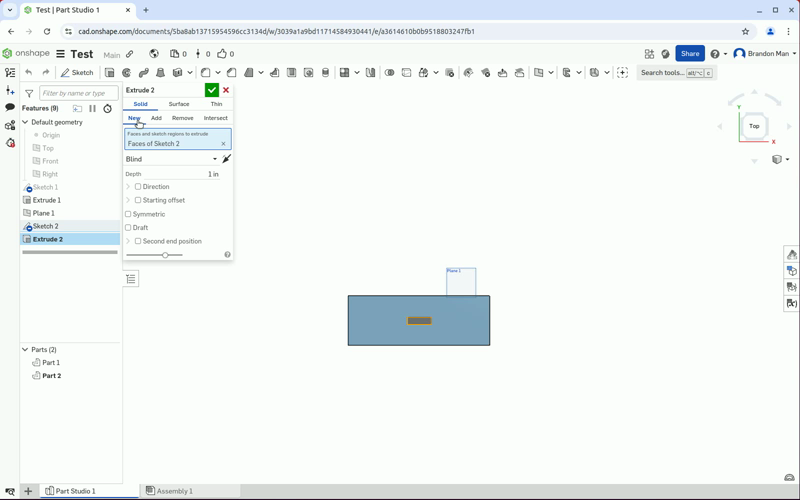
key(tab, 4)
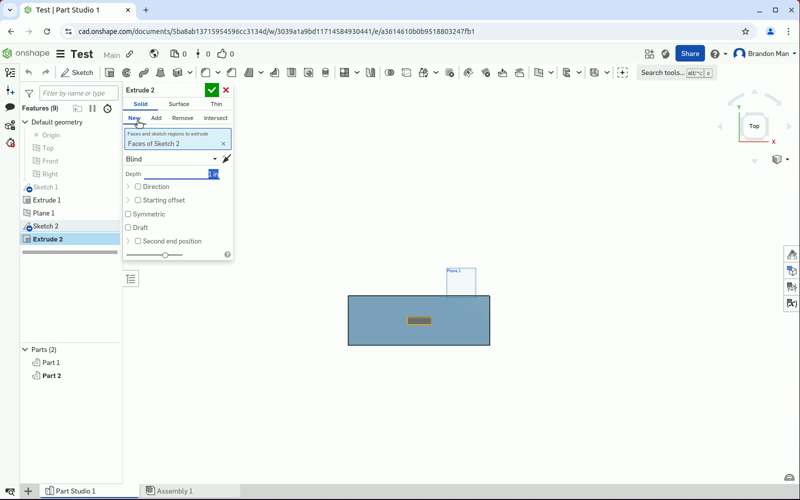
text(1.204)
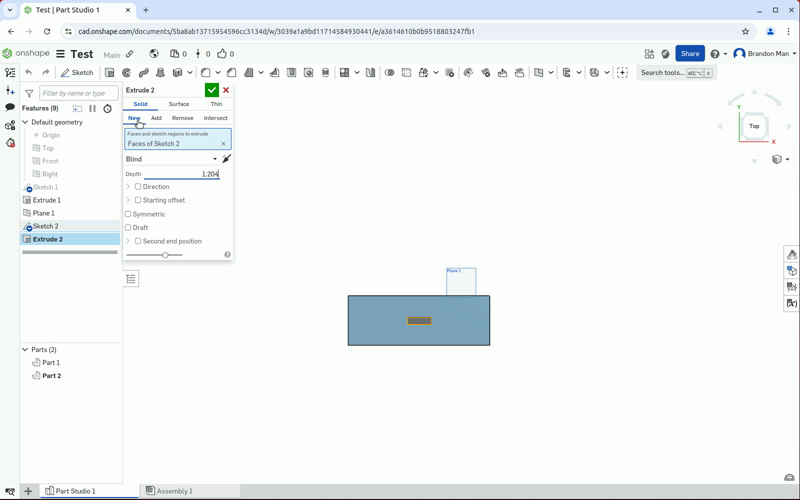
key(enter)
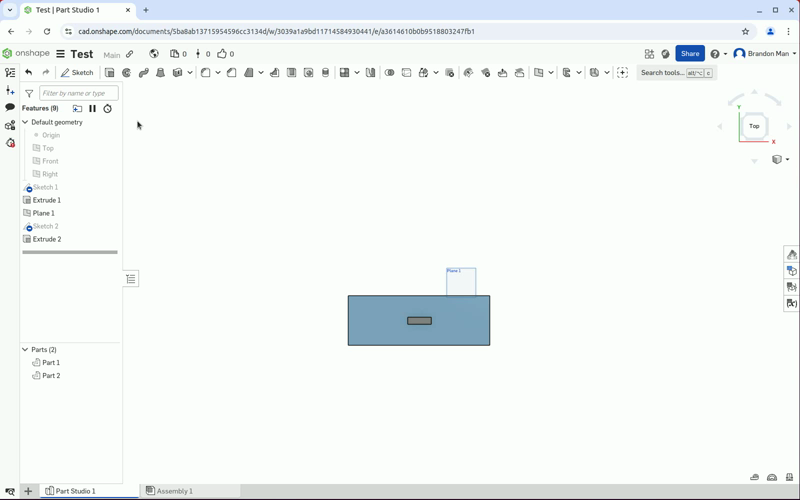
key(shift+h)
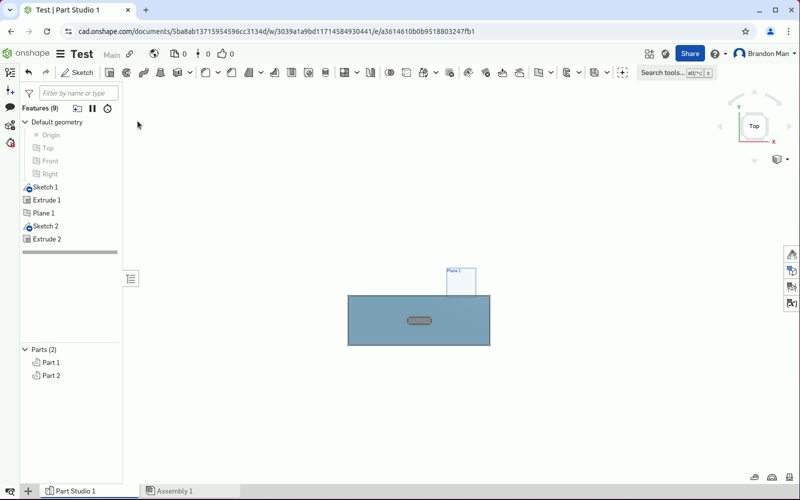
key(shift+h)
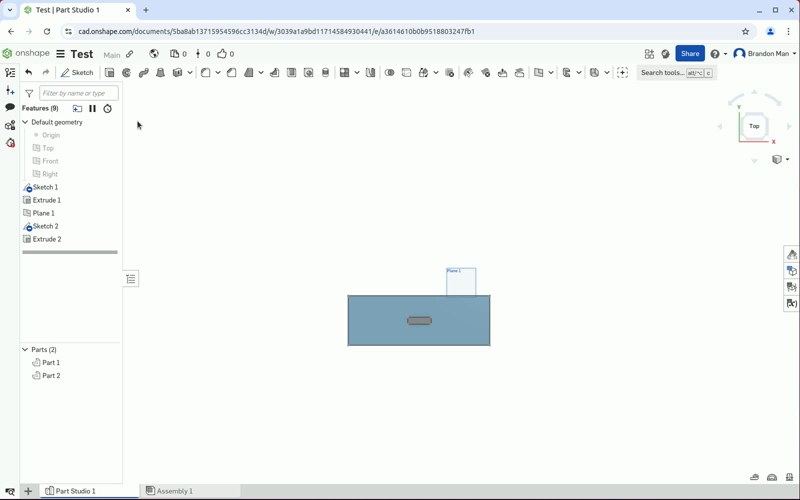
key(shift+7)
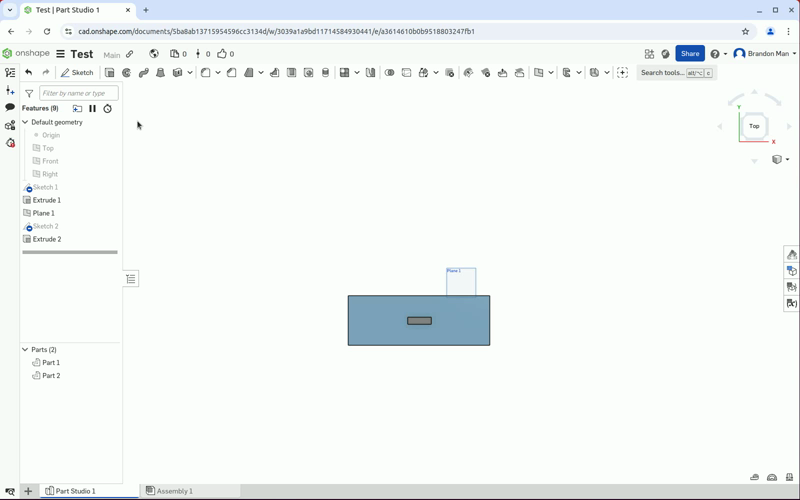
key(up, 3)
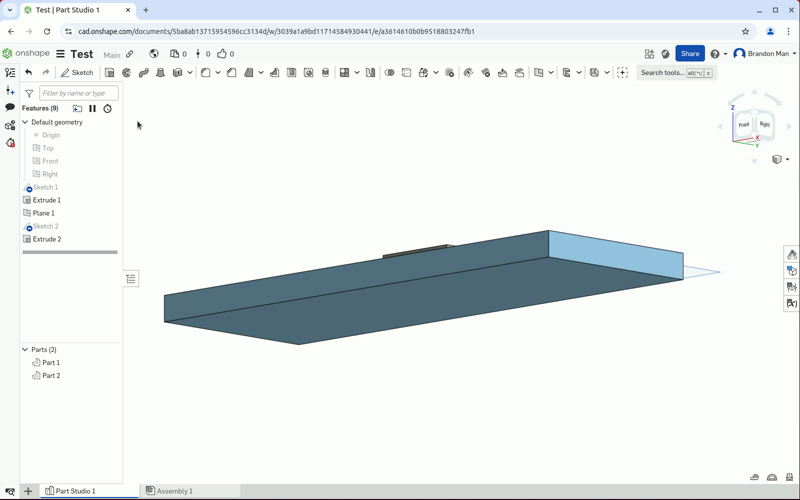
key(left, 3)
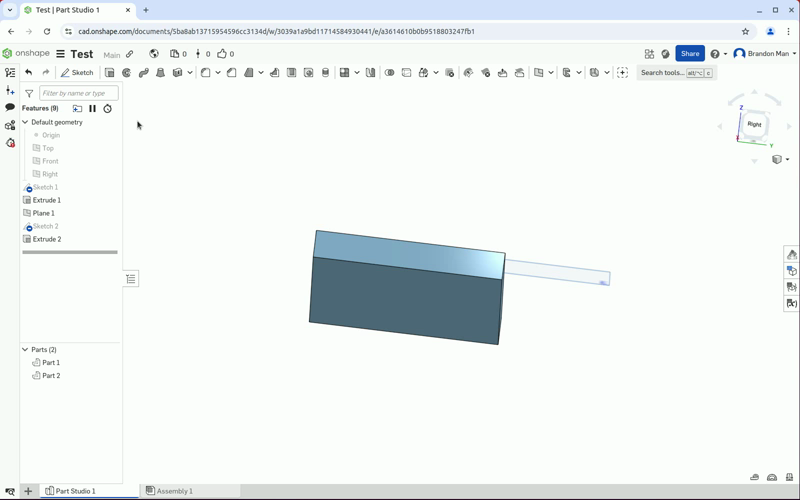
key(right, 3)
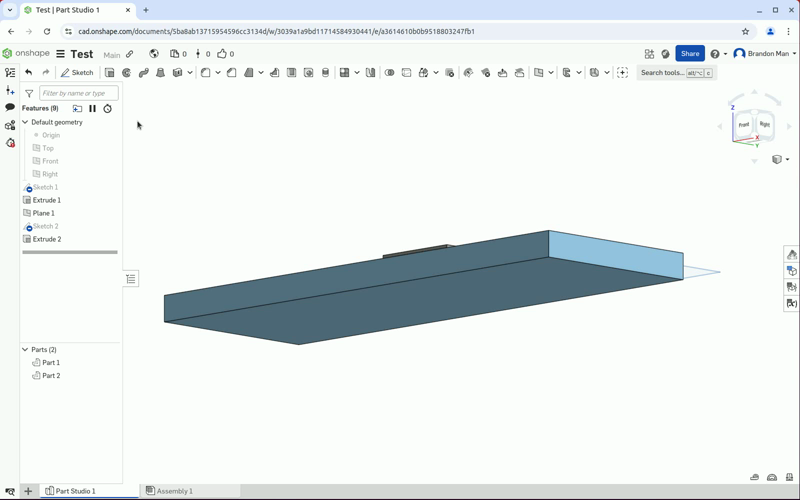
key(down, 3)
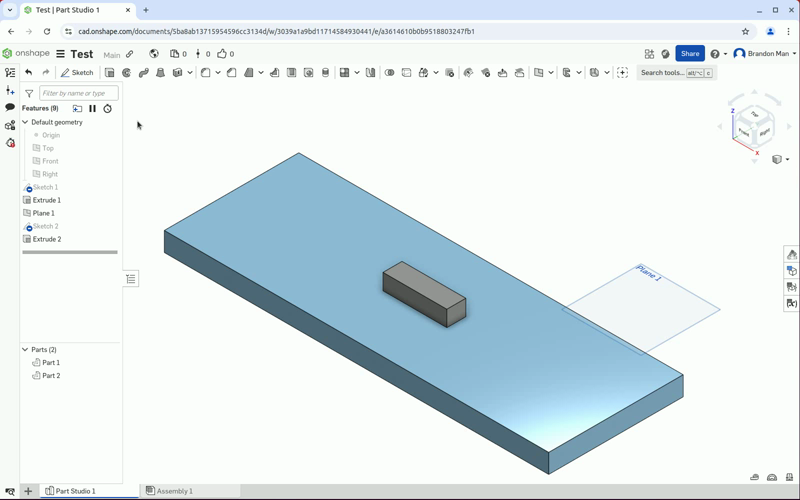
mouse_move(73, 189)
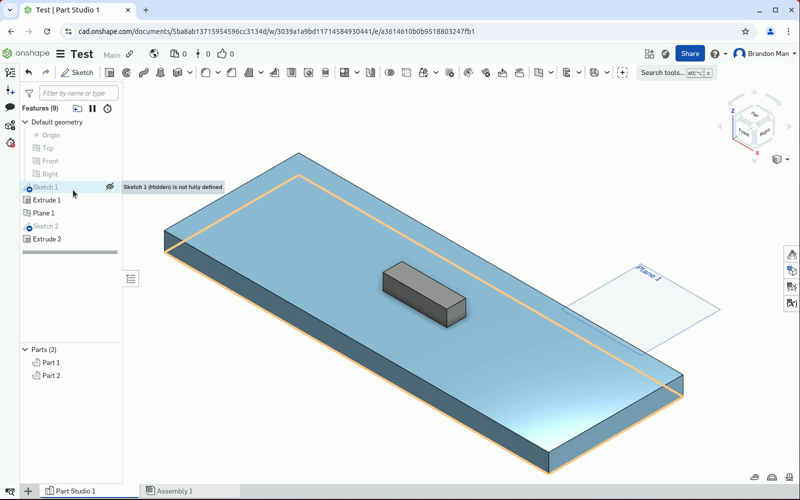
click(73, 189)